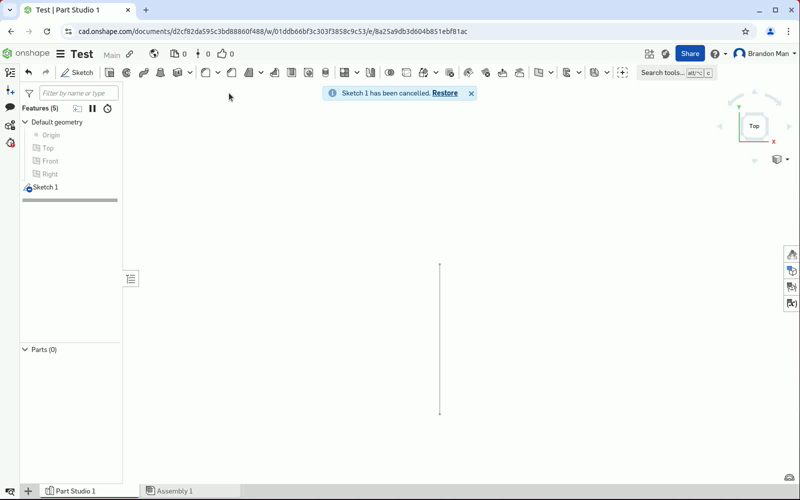
key(shift+h)
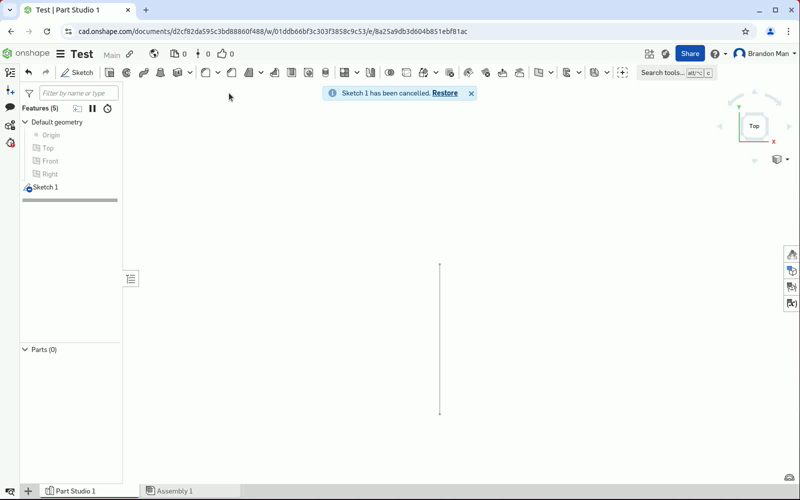
key(shift+s)
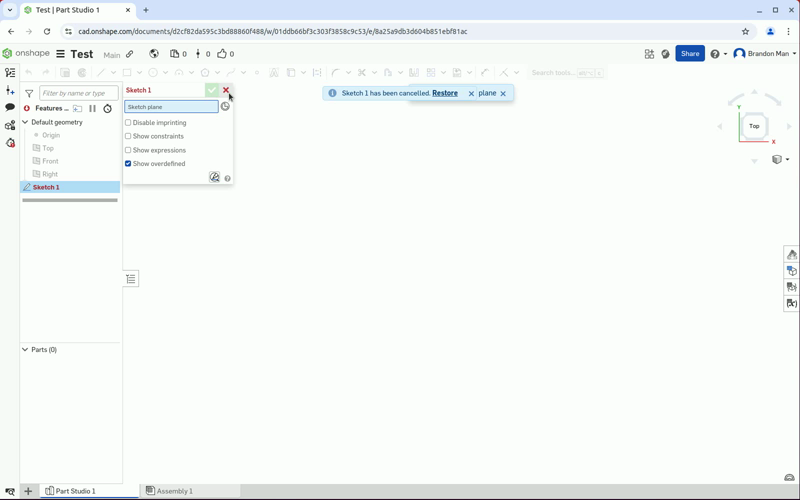
mouse_move(73, 150)
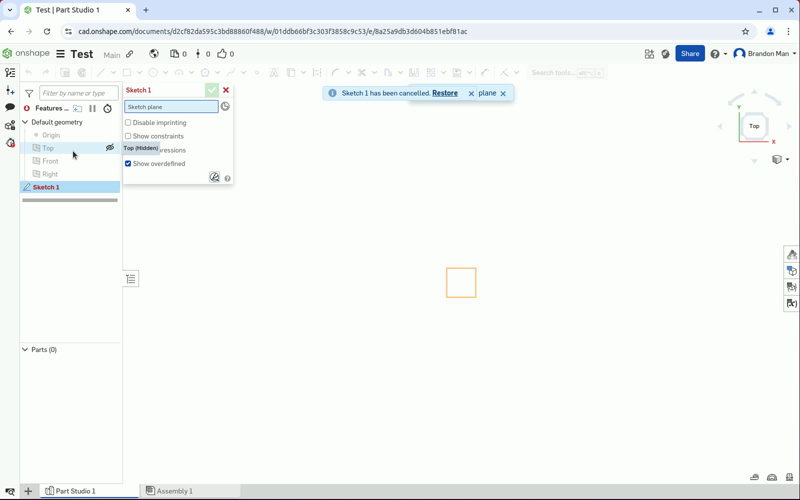
click(73, 150)
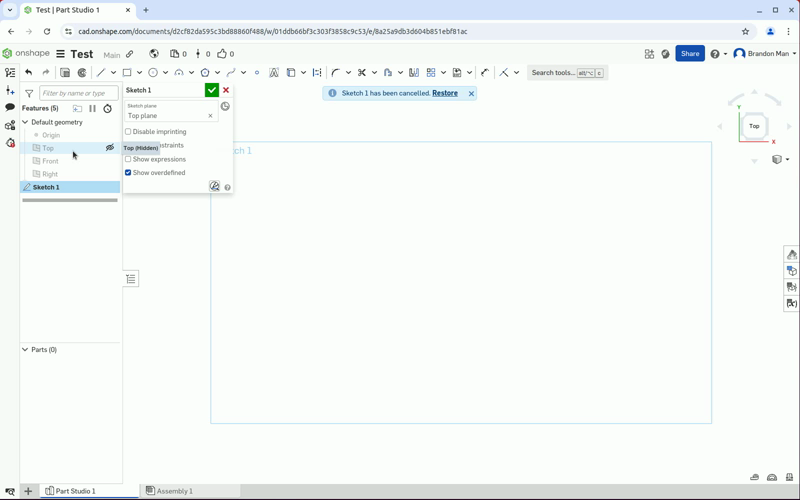
mouse_move(73, 352)
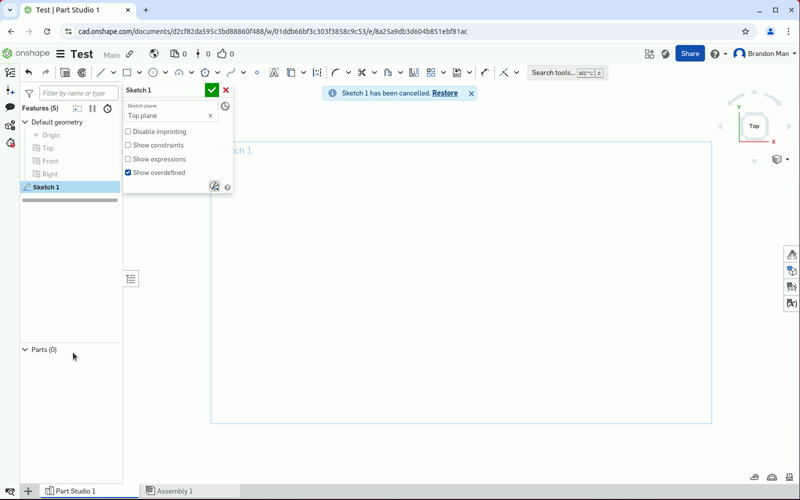
key(y)
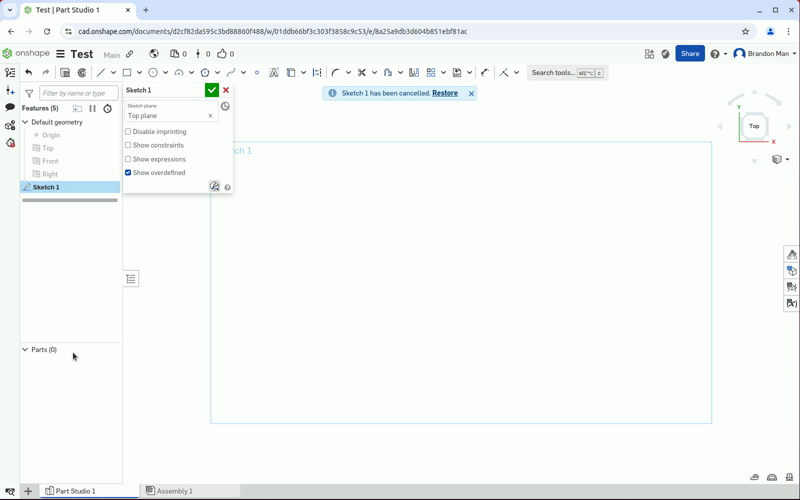
key(l)
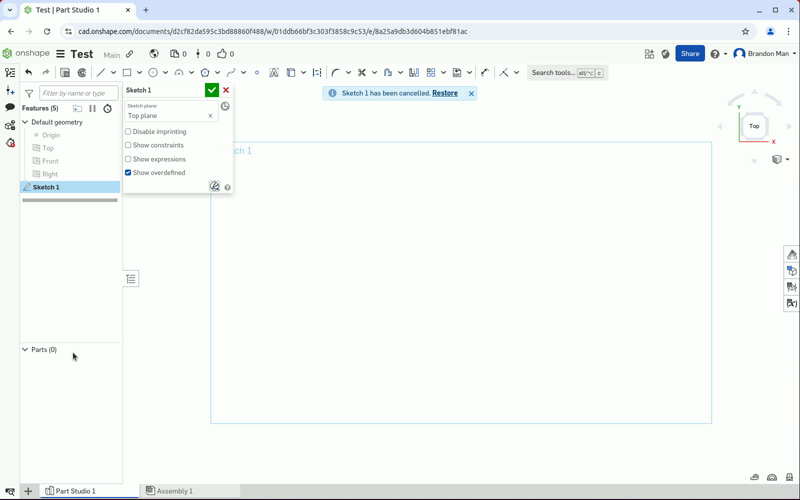
key_down(shift)
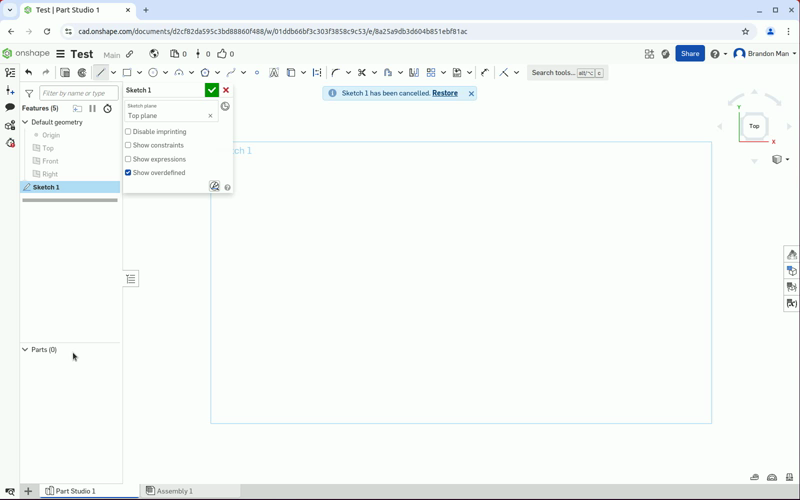
mouse_move(348, 325)
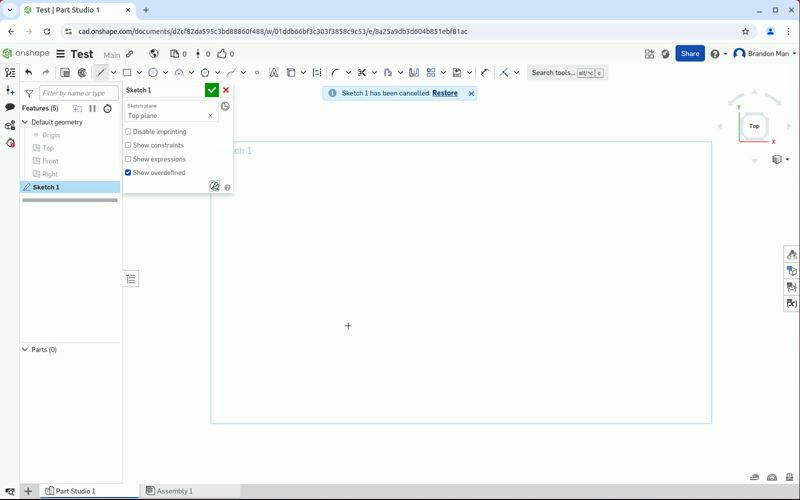
click(348, 325)
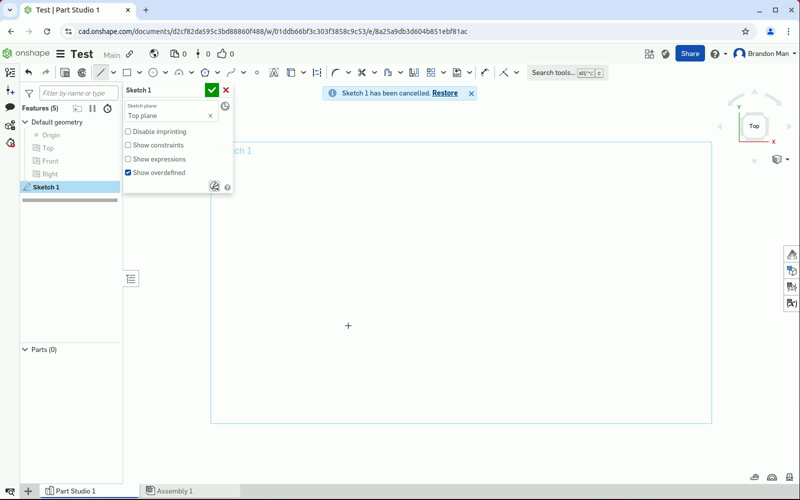
key_up(shift)
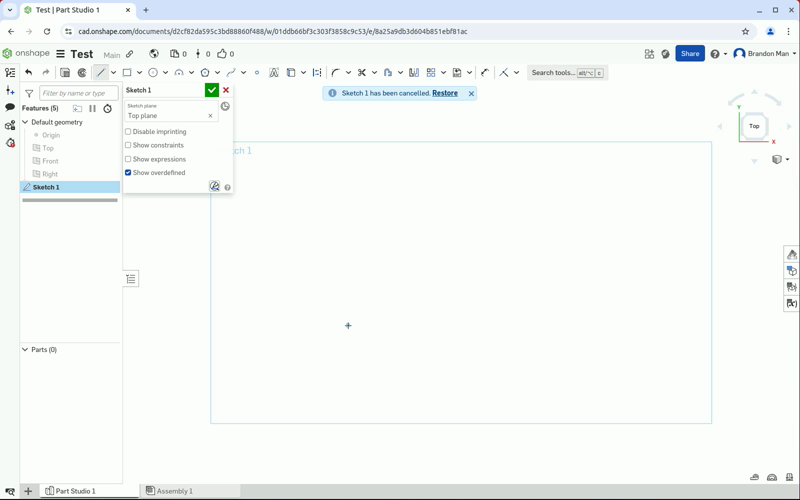
key_down(shift)
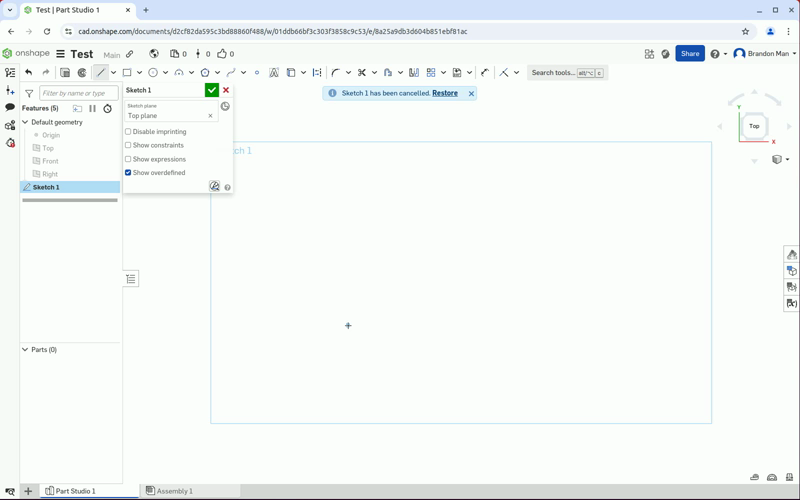
mouse_move(572, 325)
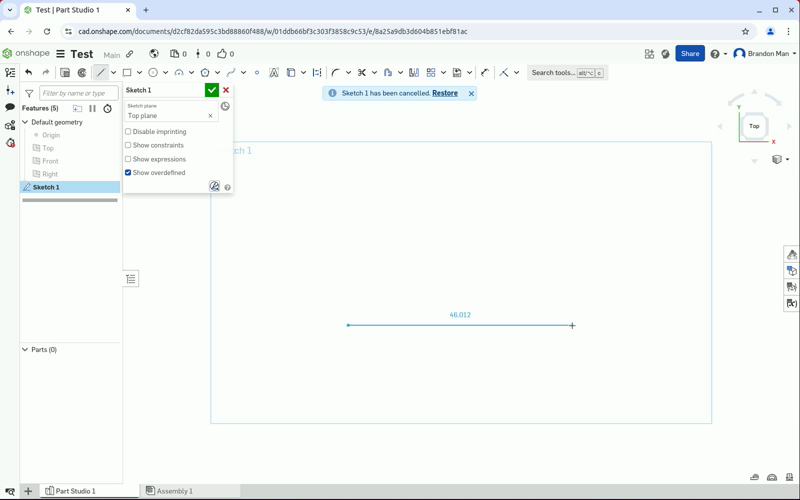
click(572, 325)
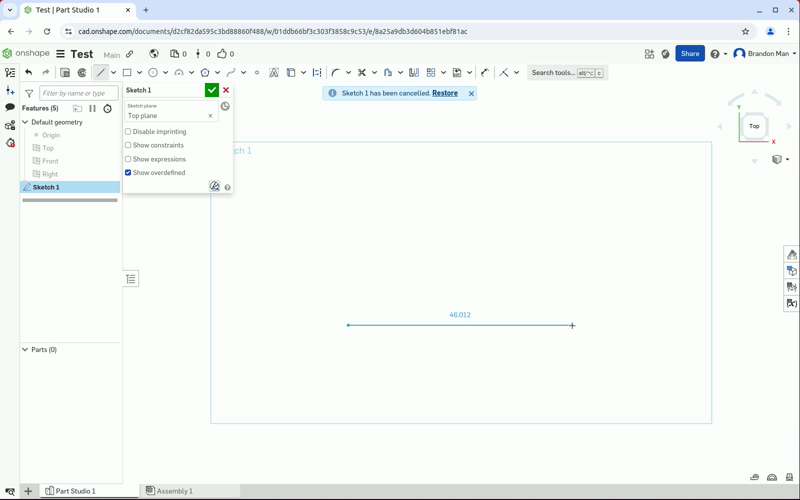
key_up(shift)
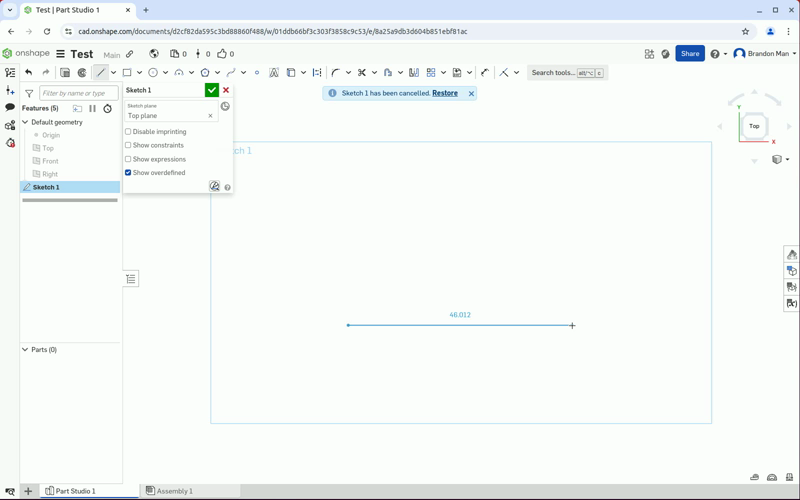
key_down(shift)
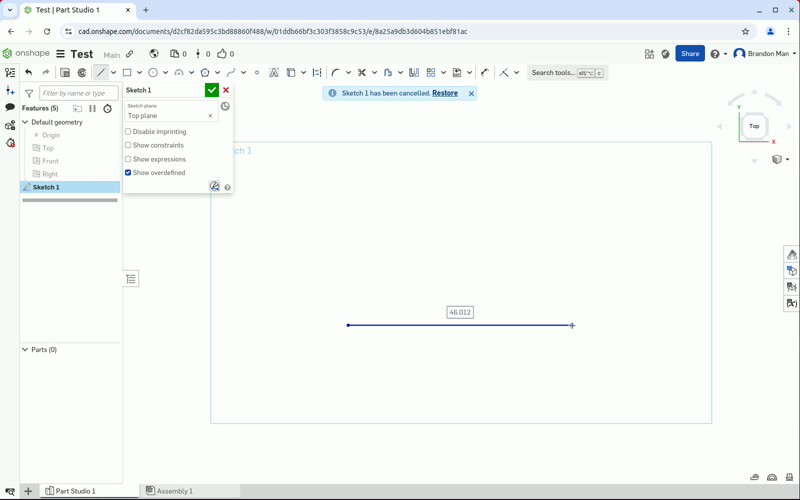
mouse_move(572, 240)
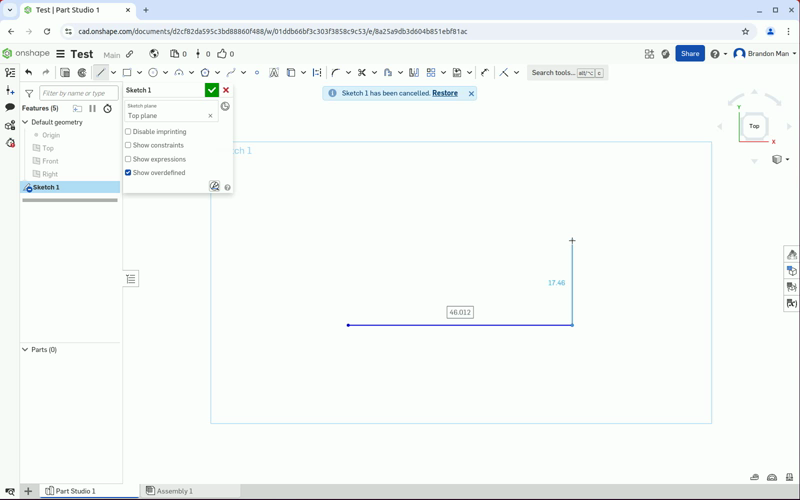
click(572, 240)
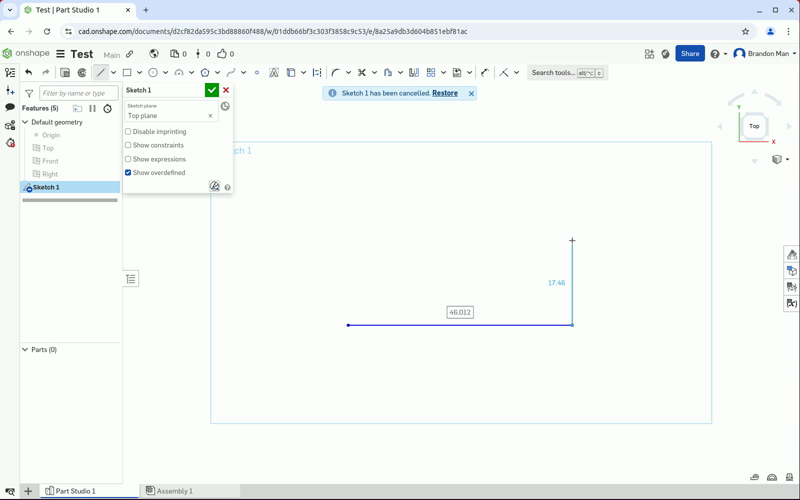
key_up(shift)
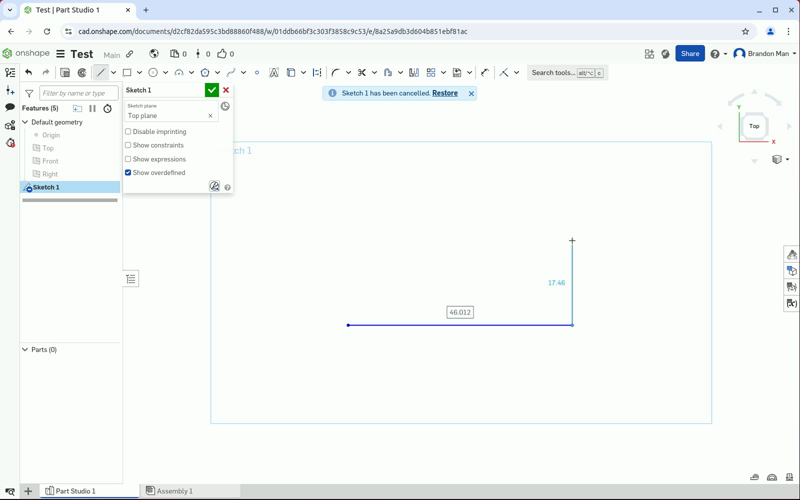
key_down(shift)
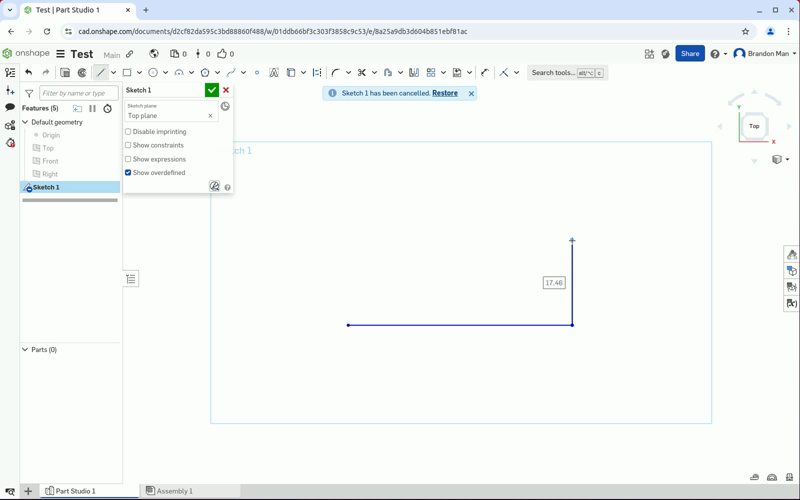
mouse_move(348, 240)
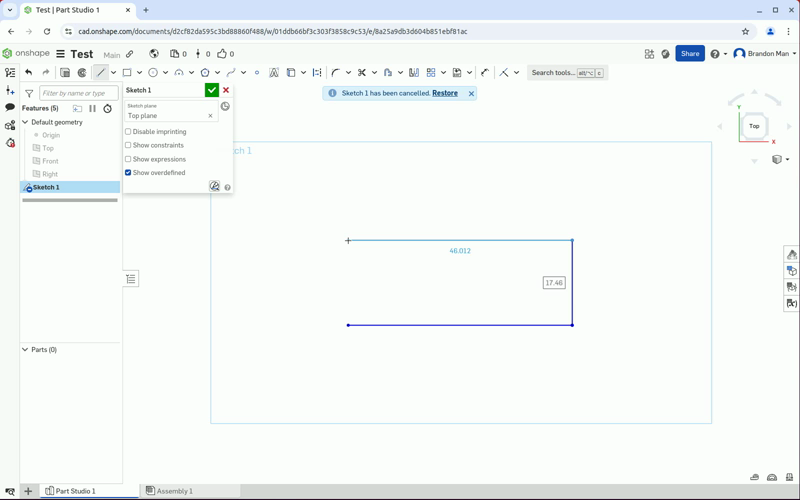
click(348, 240)
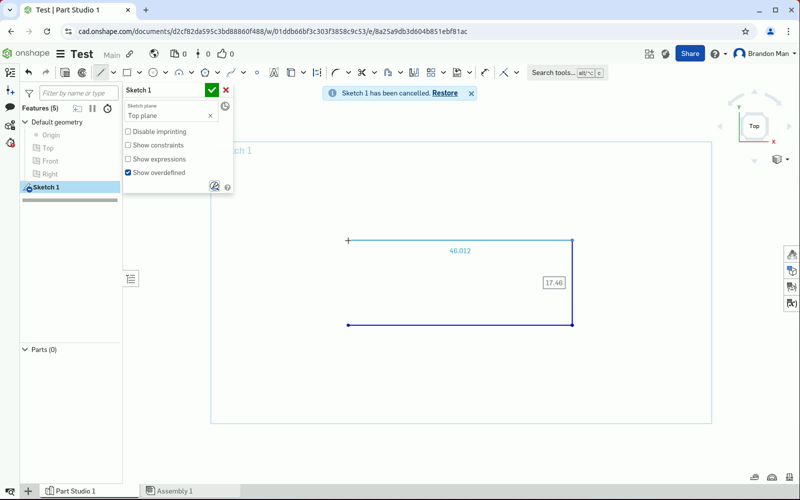
key_up(shift)
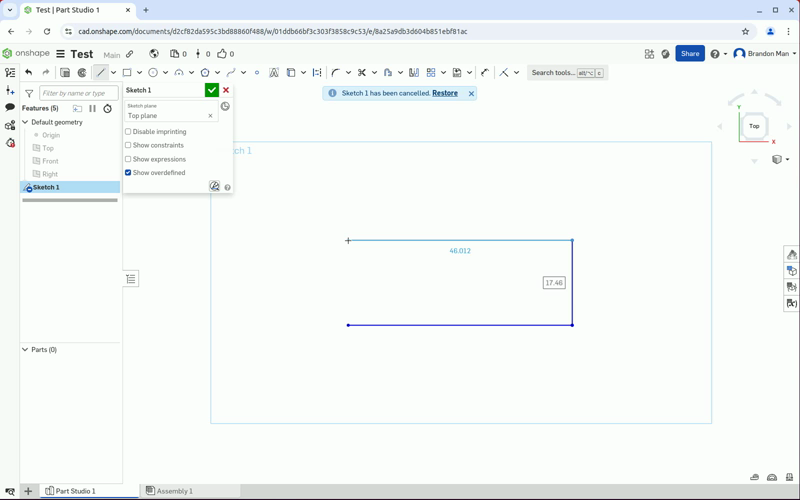
key_down(shift)
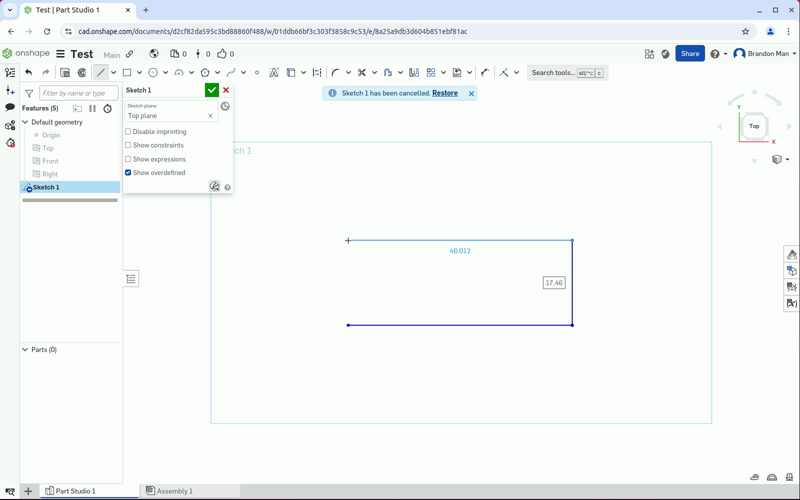
mouse_move(348, 325)
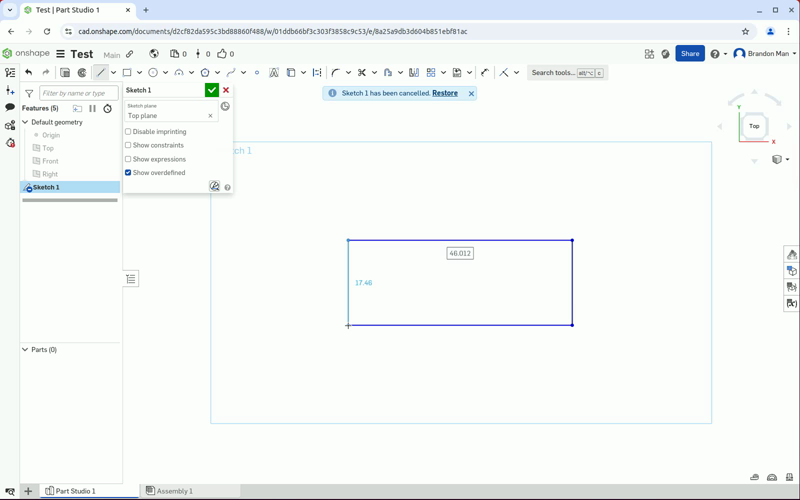
key_up(shift)
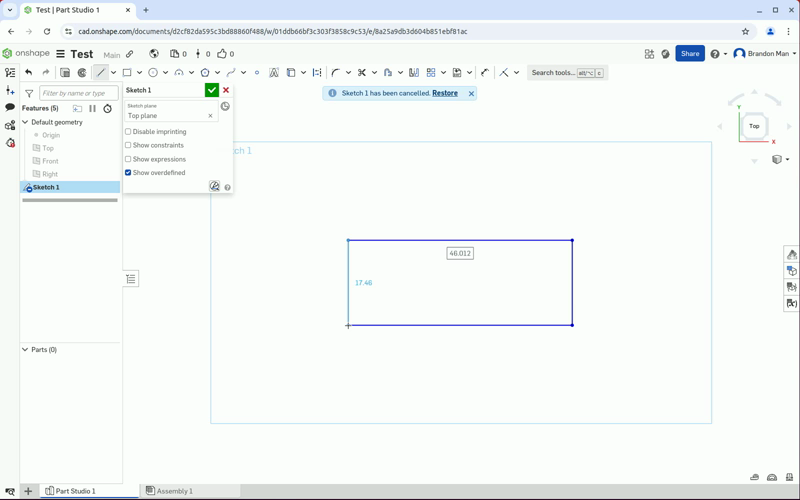
click(348, 325)
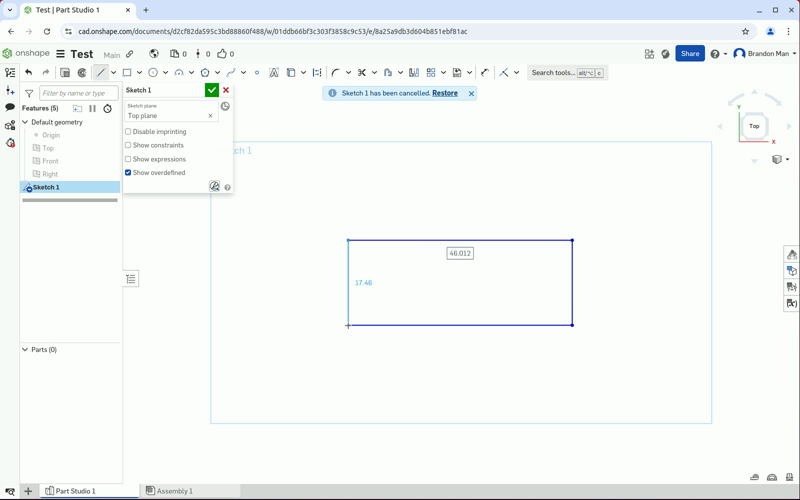
key(esc)
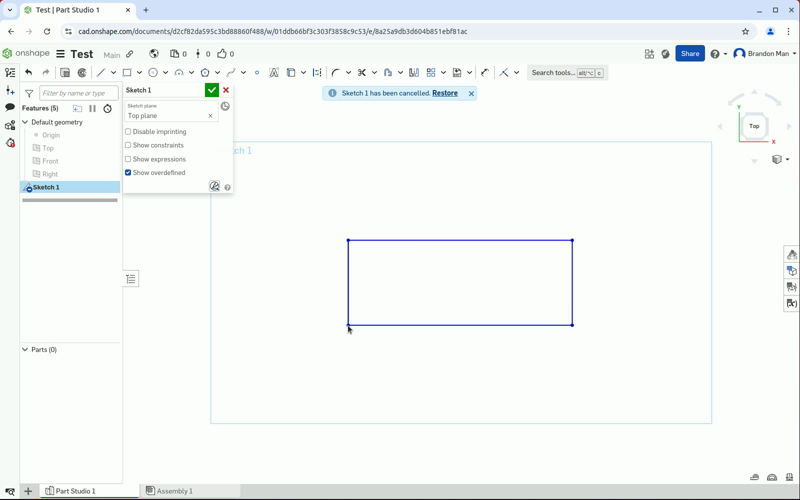
mouse_move(422, 270)
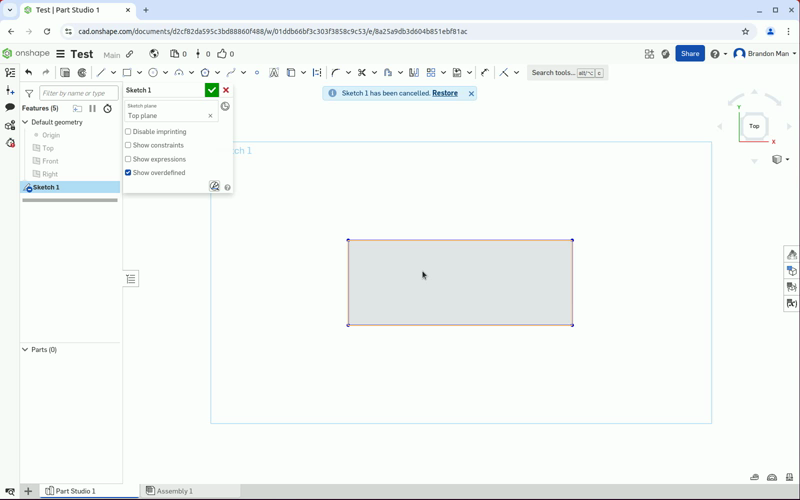
click(422, 270)
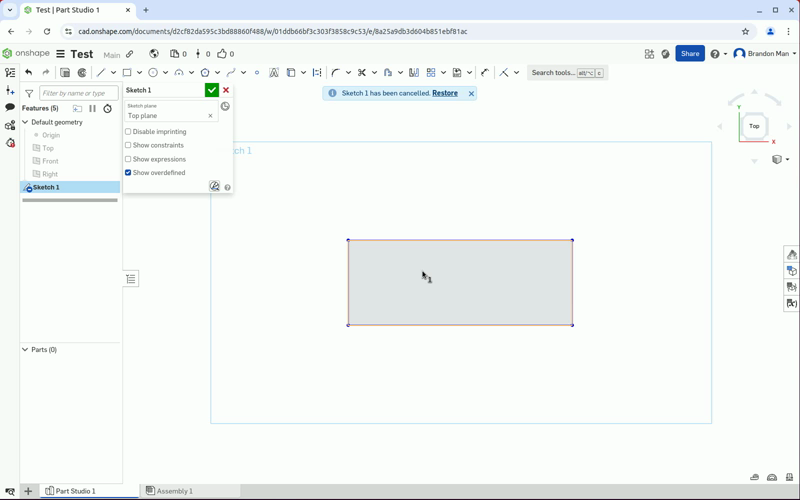
mouse_move(73, 352)
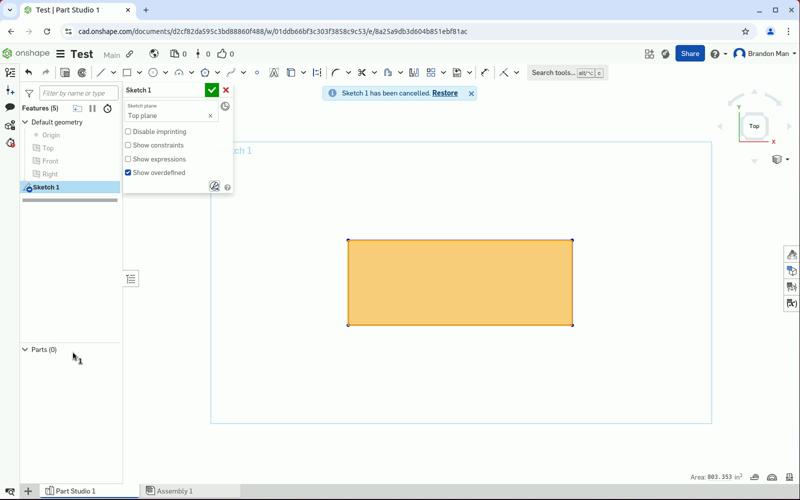
key(shift+y)
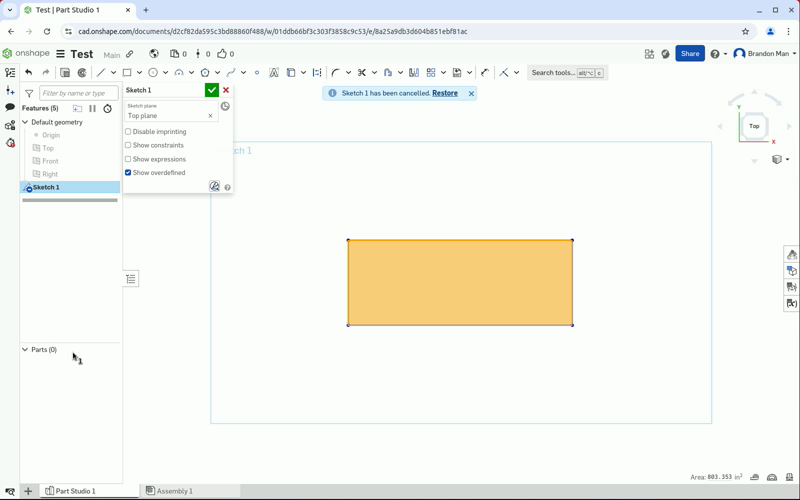
key(shift+e)
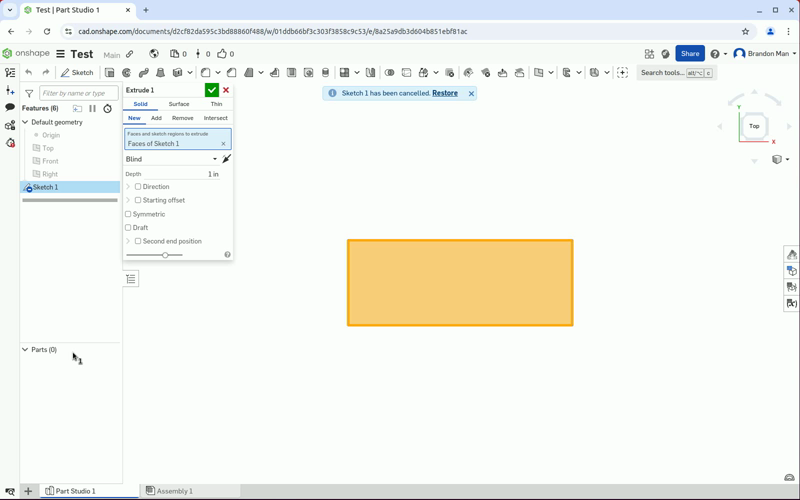
mouse_move(143, 106)
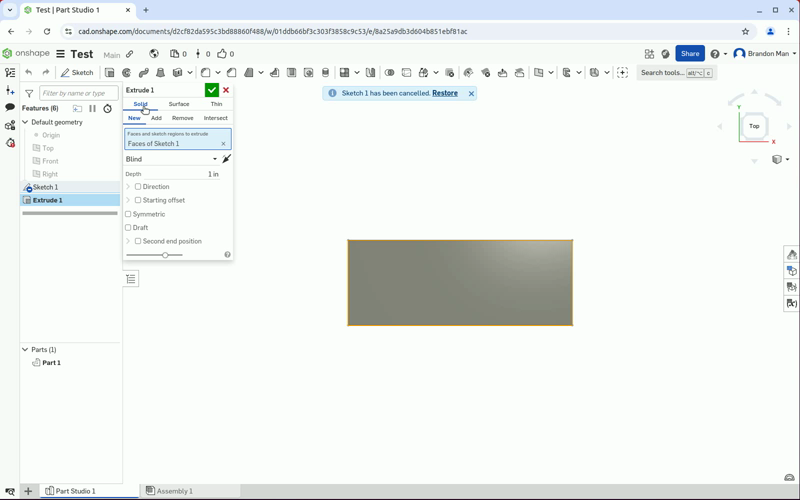
click(143, 106)
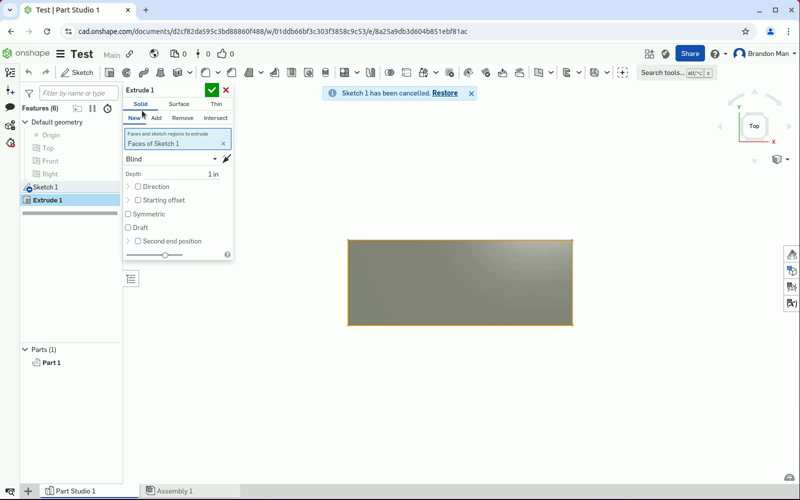
mouse_move(137, 120)
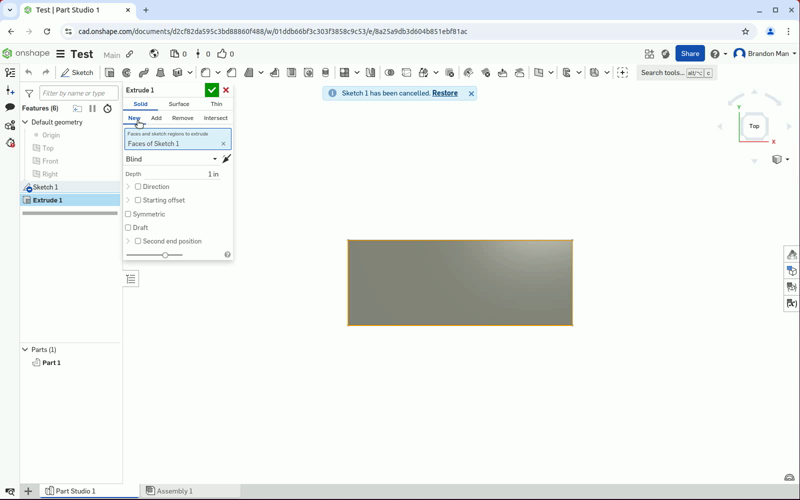
click(137, 120)
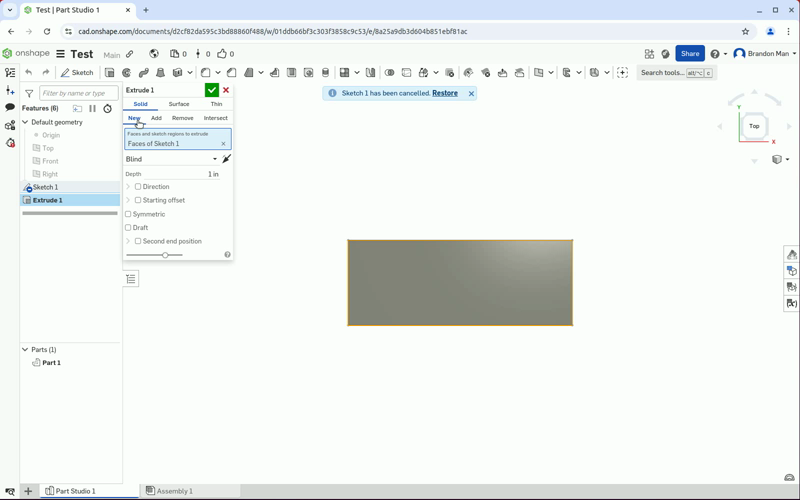
key(tab, 4)
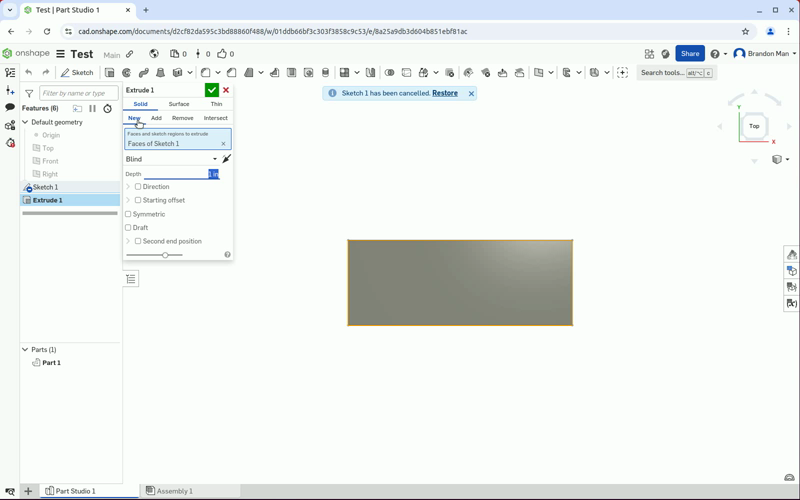
text(4.333)
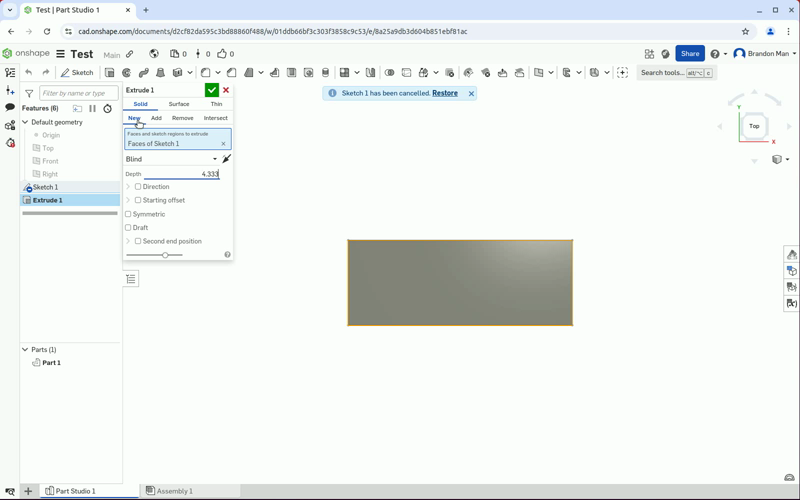
key(enter)
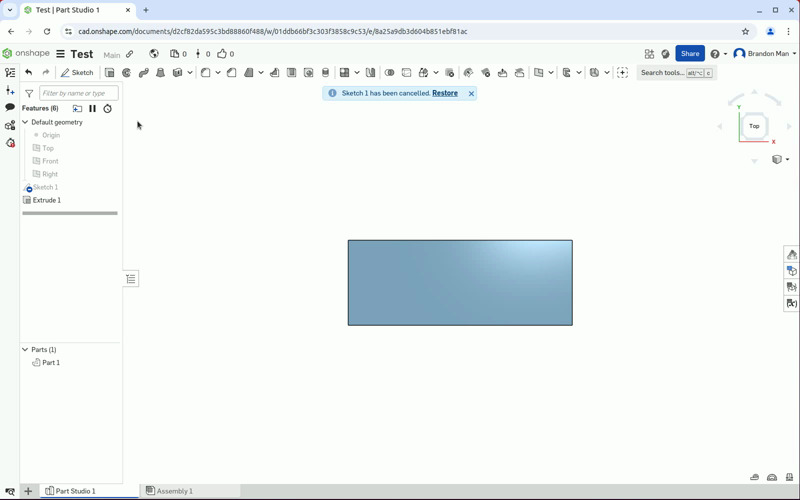
key(shift+h)
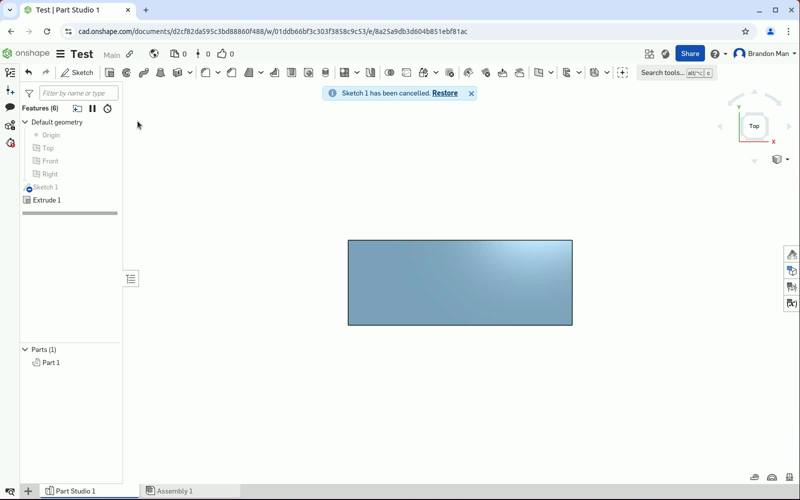
key(shift+h)
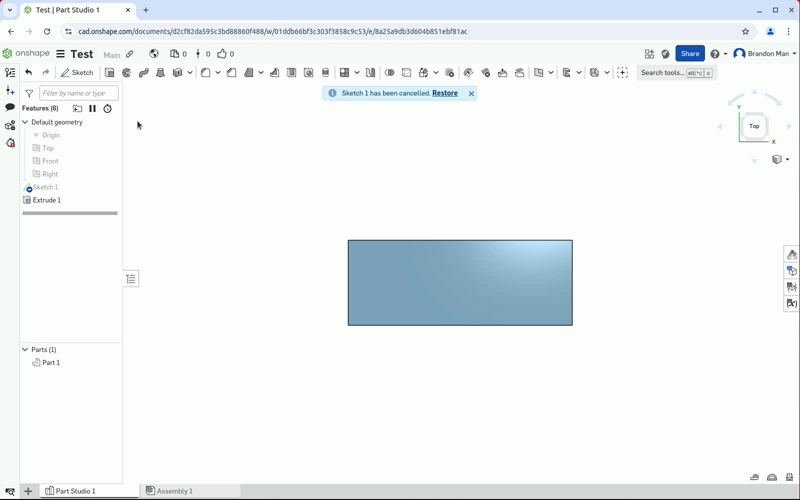
mouse_move(73, 189)
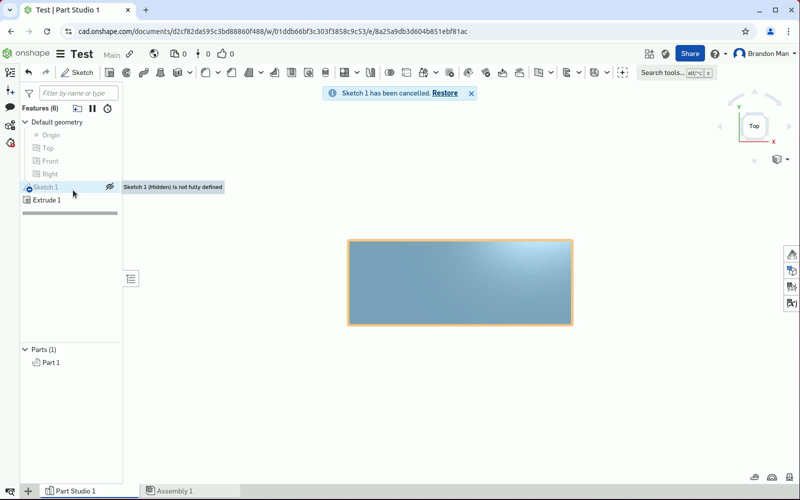
click(73, 189)
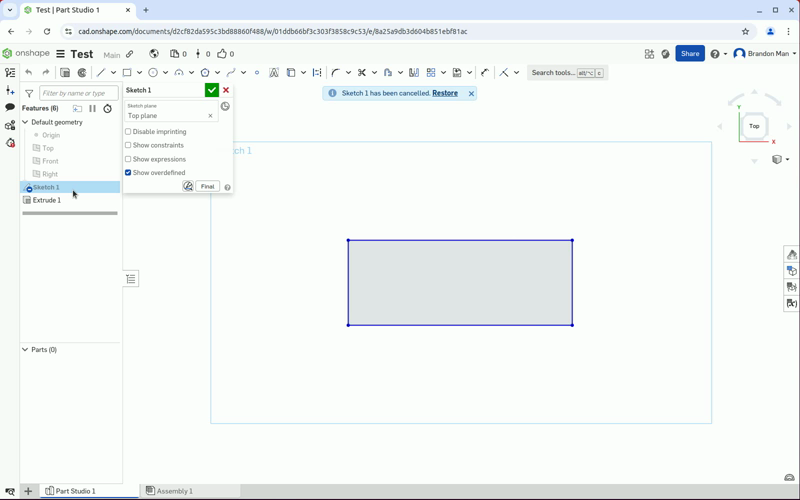
mouse_move(229, 92)
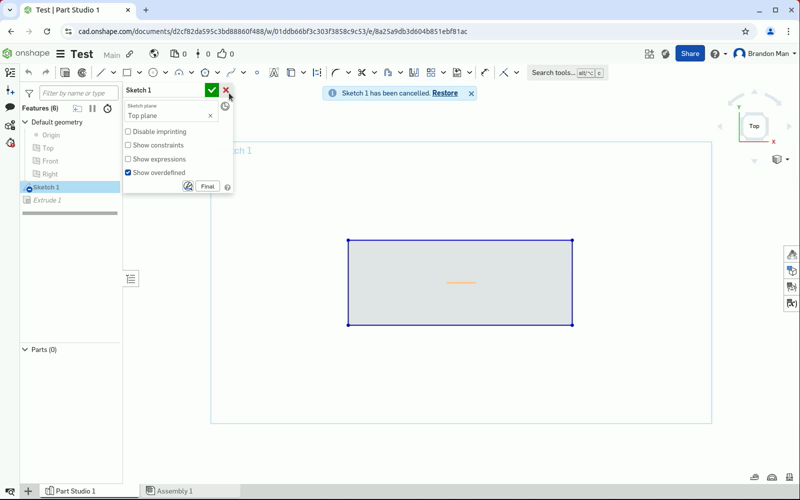
click(229, 92)
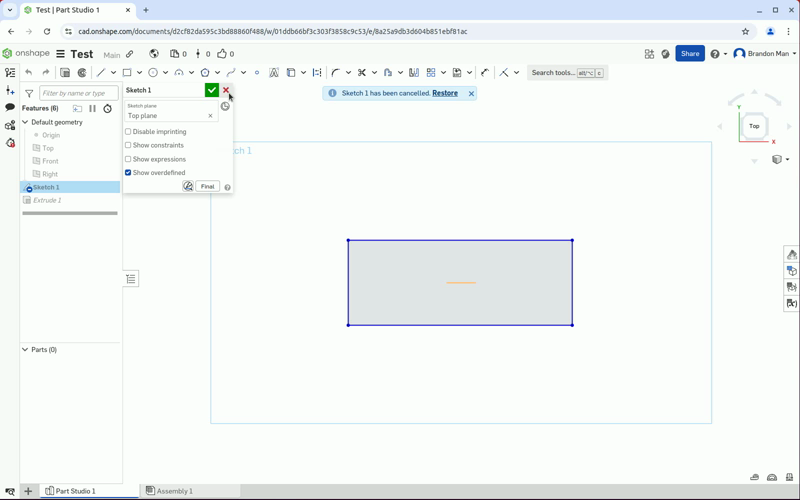
key(shift+s)
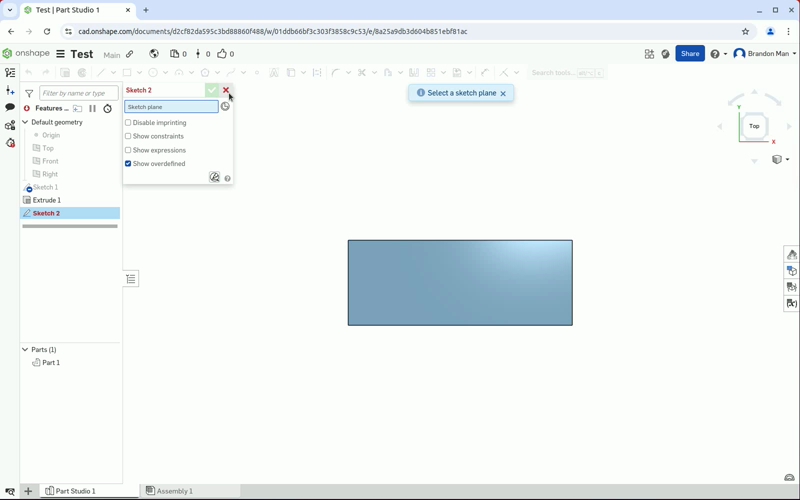
mouse_move(73, 150)
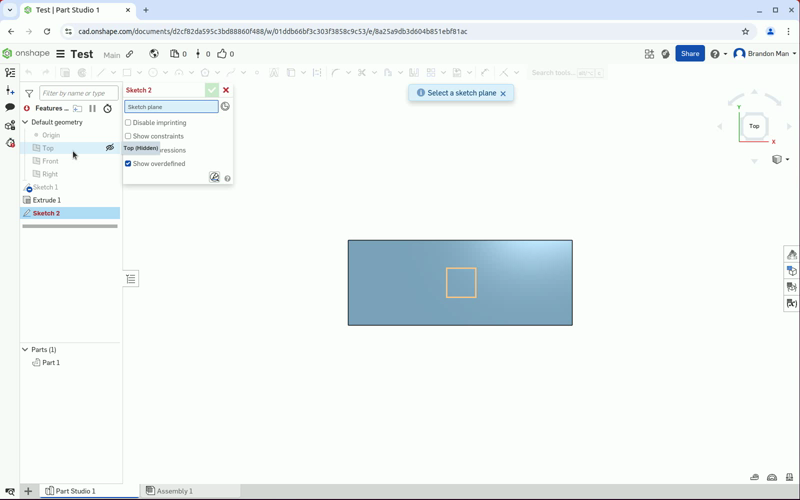
click(73, 150)
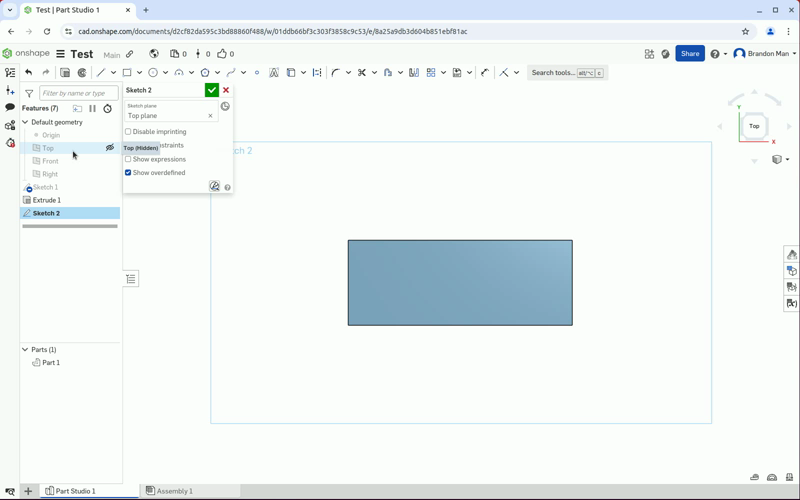
mouse_move(73, 352)
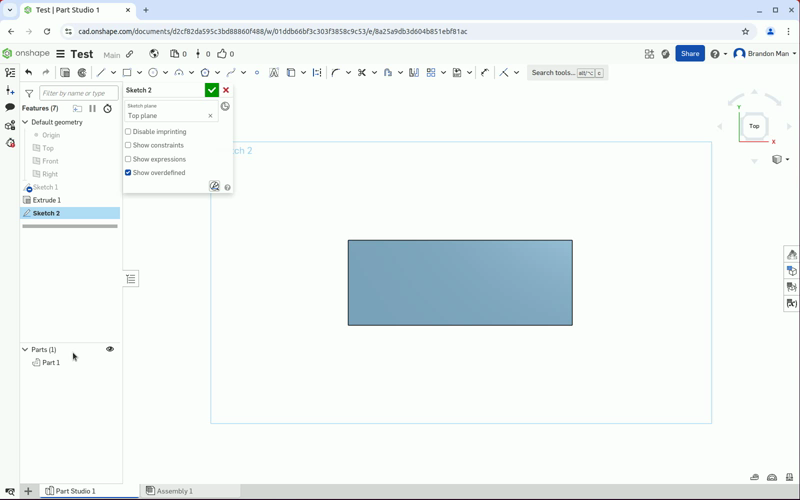
key(y)
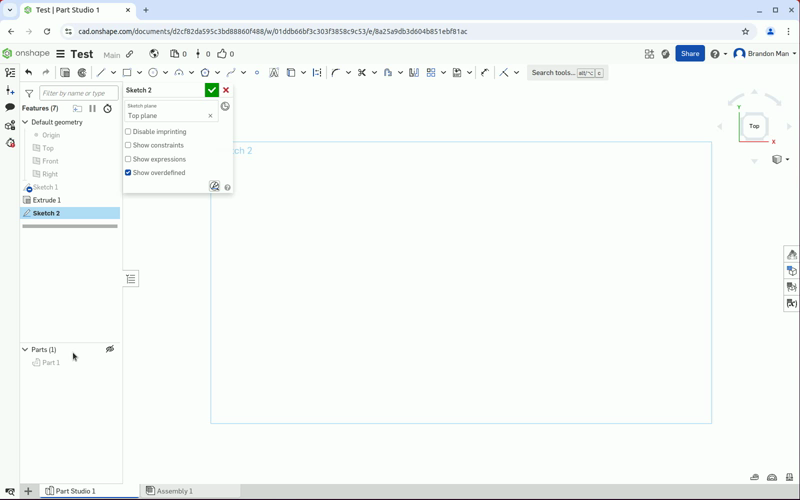
key(c)
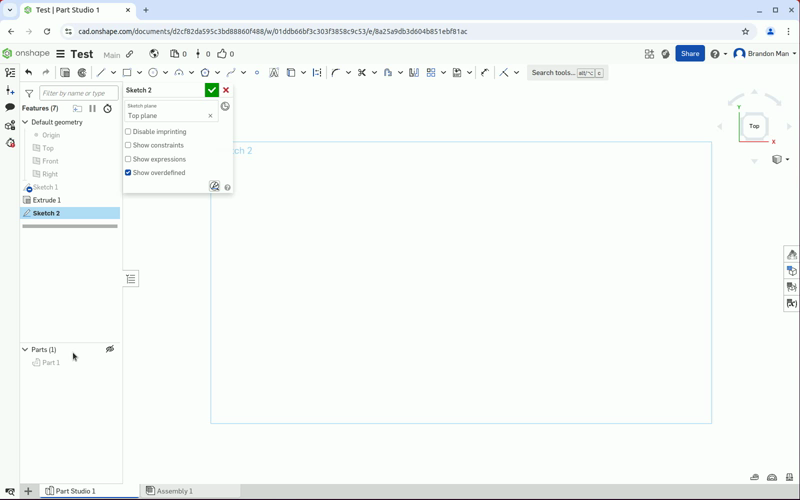
key_down(shift)
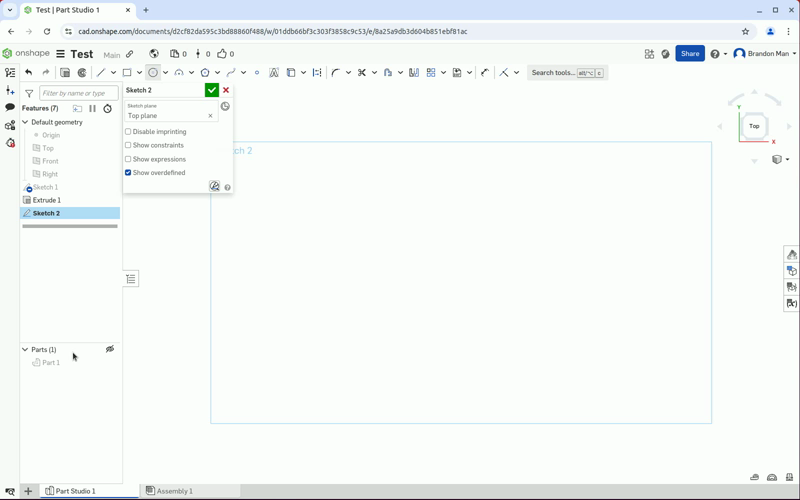
mouse_move(552, 290)
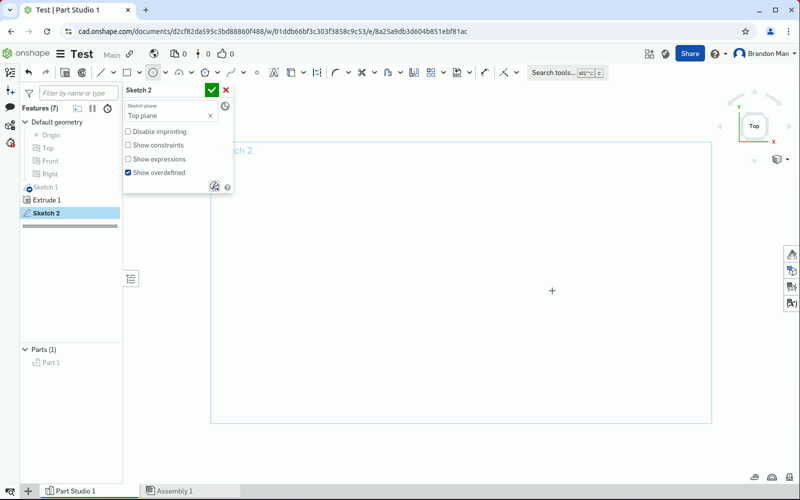
click(552, 290)
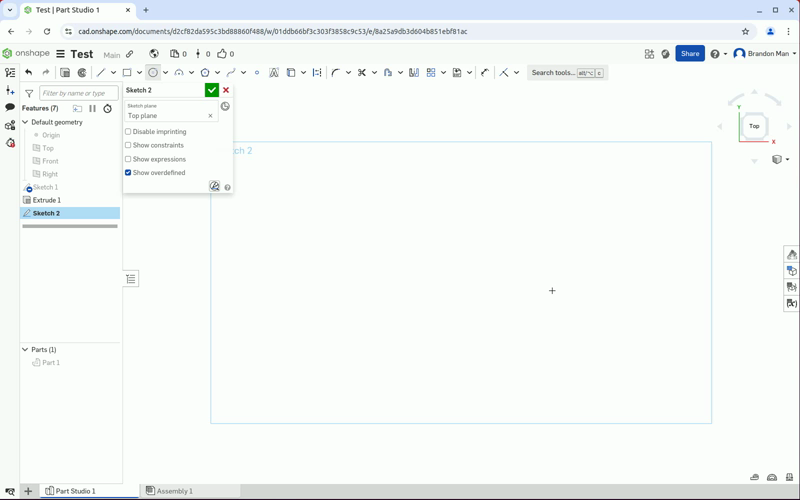
key_up(shift)
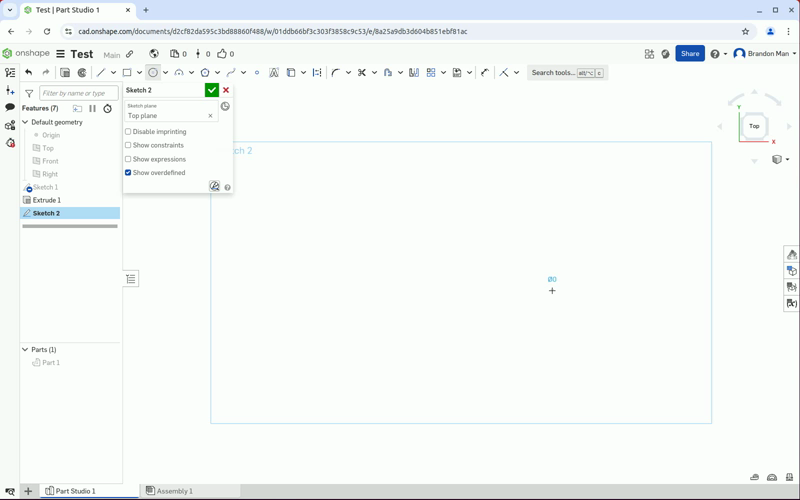
mouse_move(558, 290)
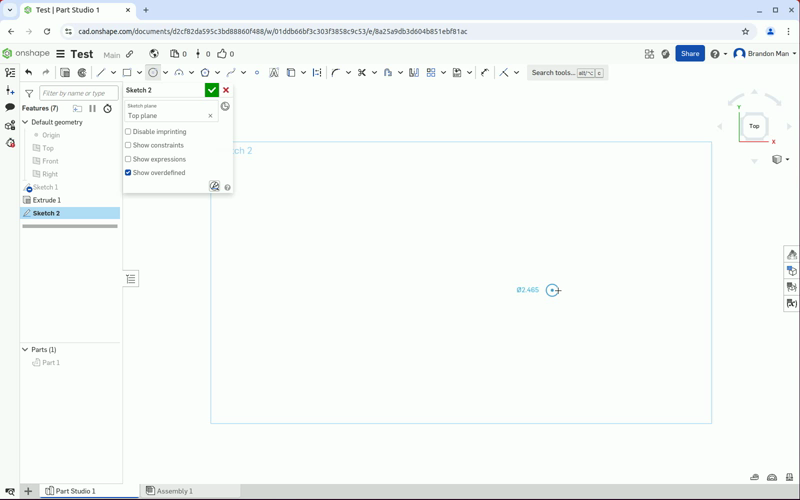
click(558, 290)
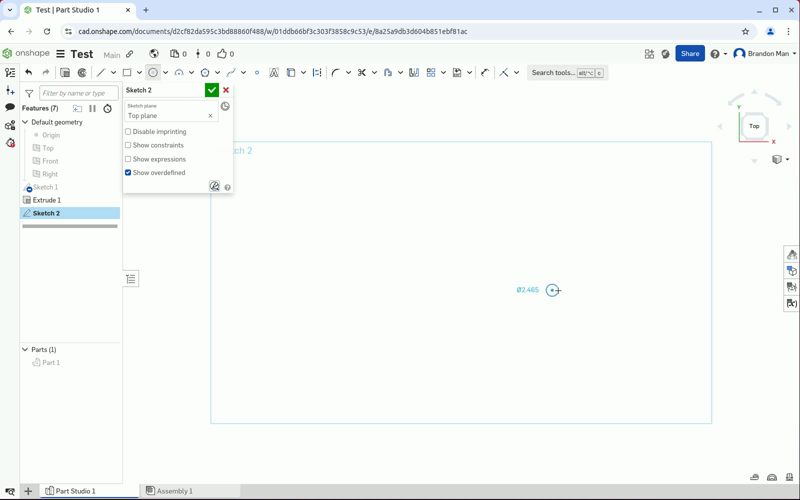
key(esc)
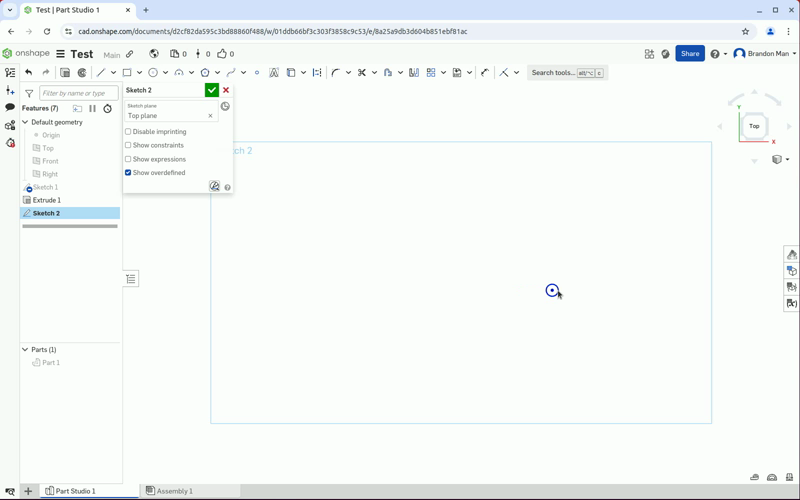
mouse_move(551, 287)
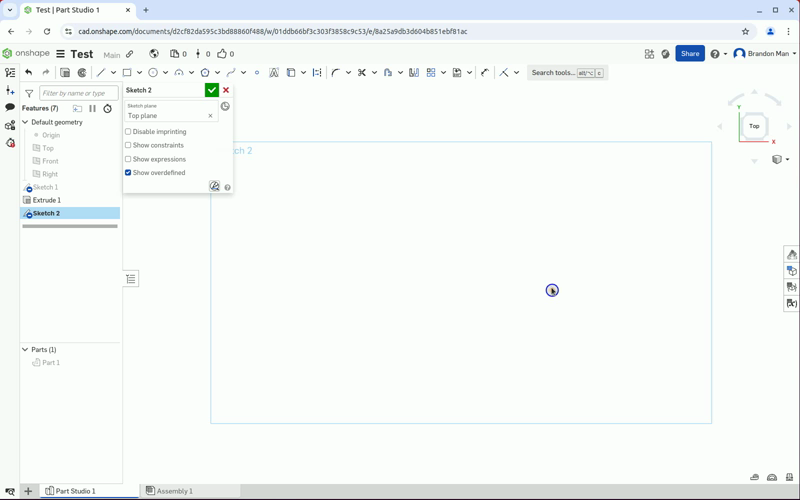
scroll(6)
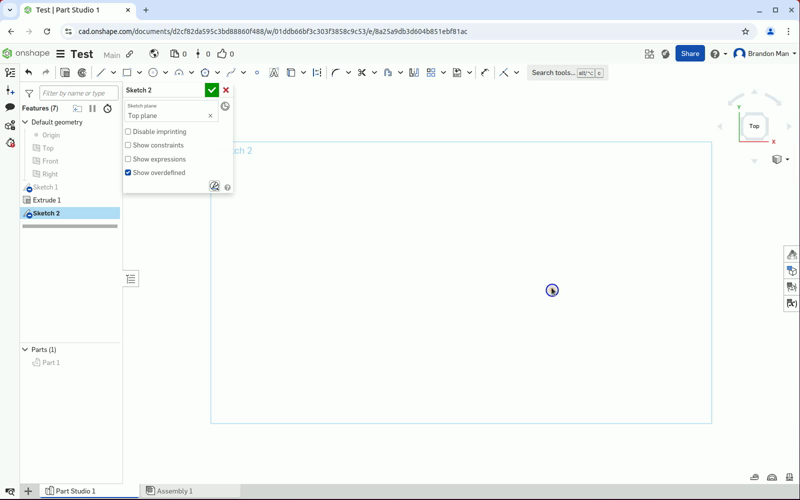
scroll(6)
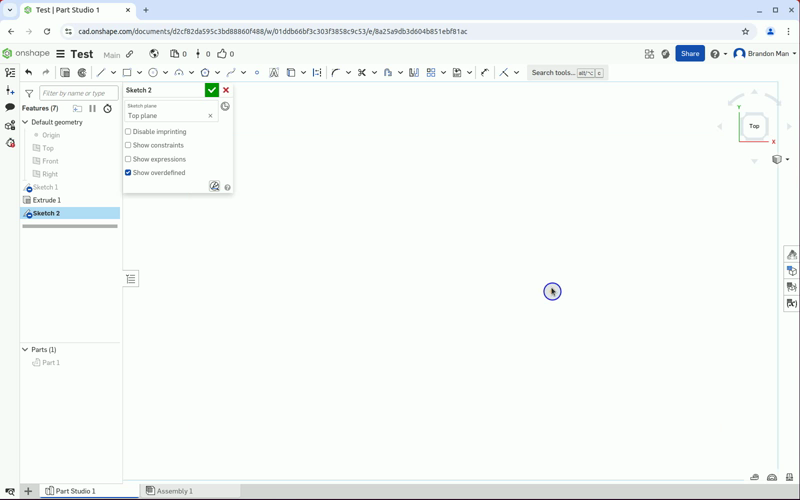
scroll(6)
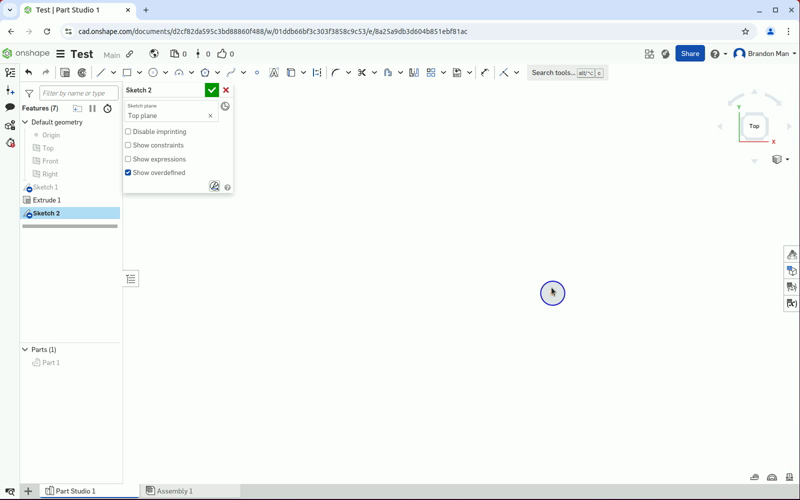
scroll(6)
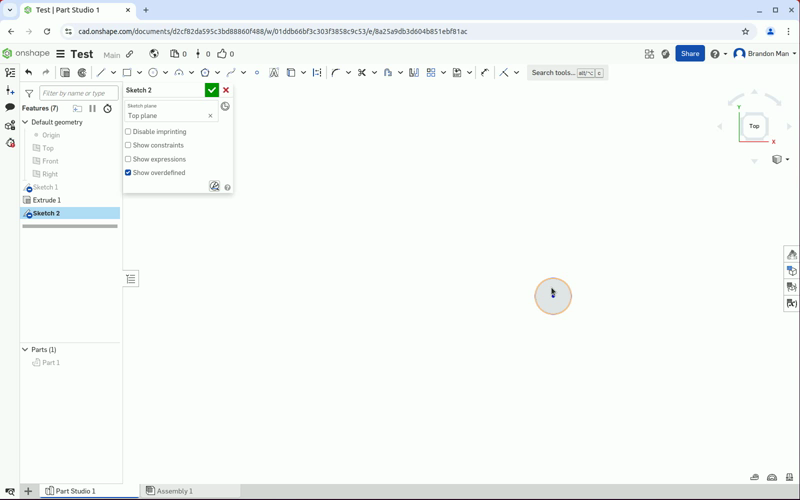
scroll(6)
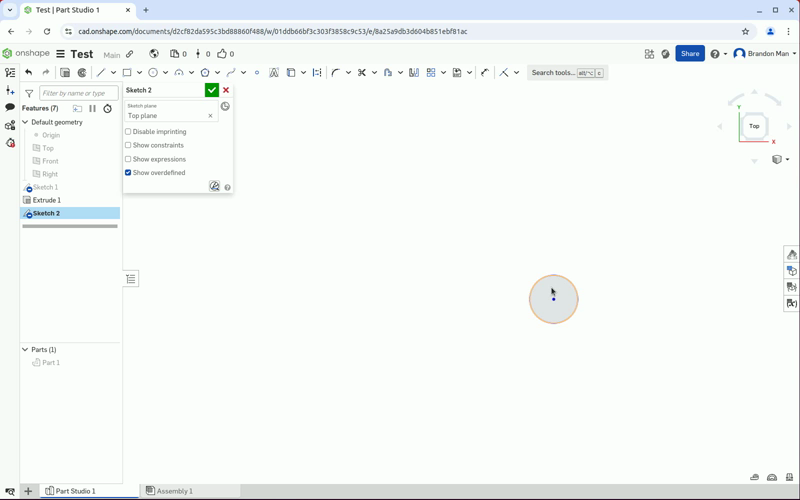
scroll(6)
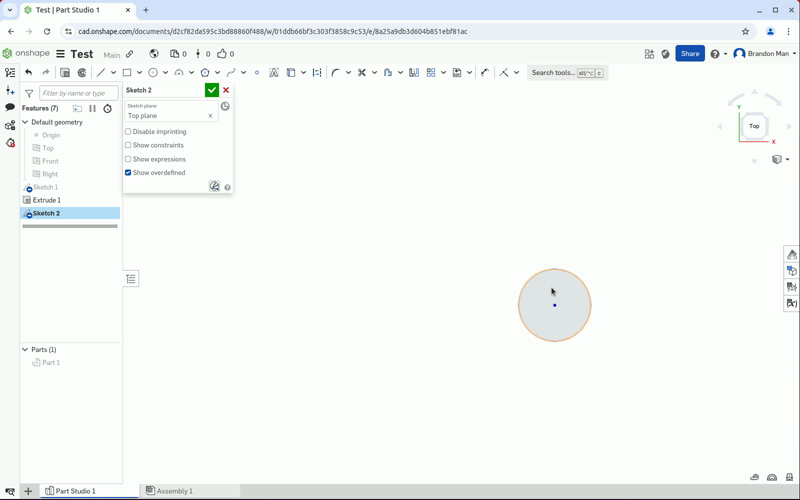
scroll(6)
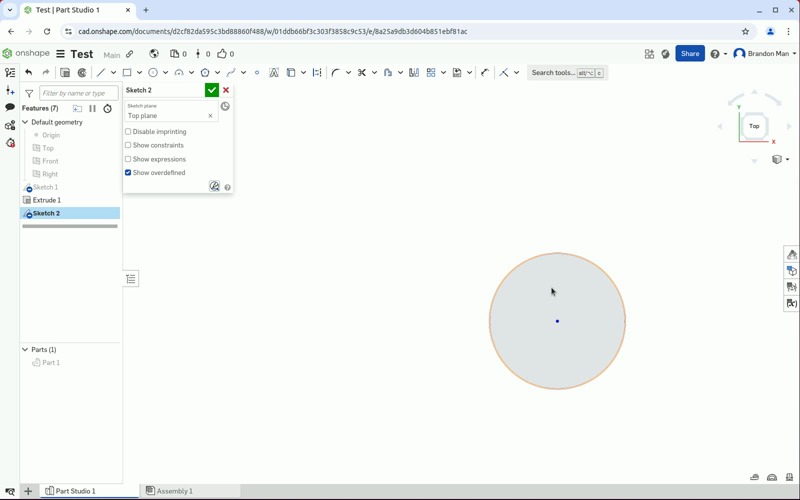
click(551, 287)
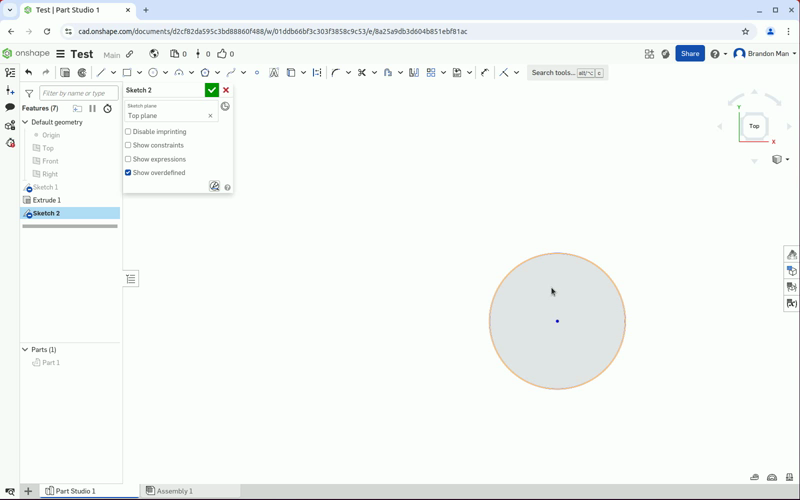
scroll(-6)
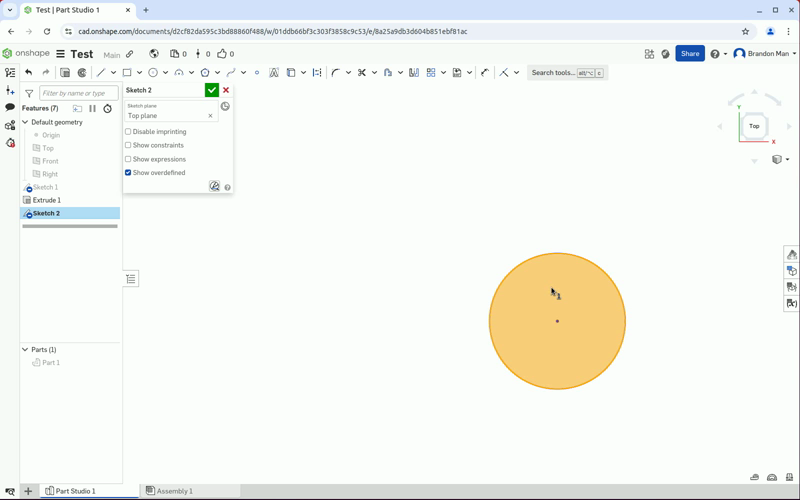
scroll(-6)
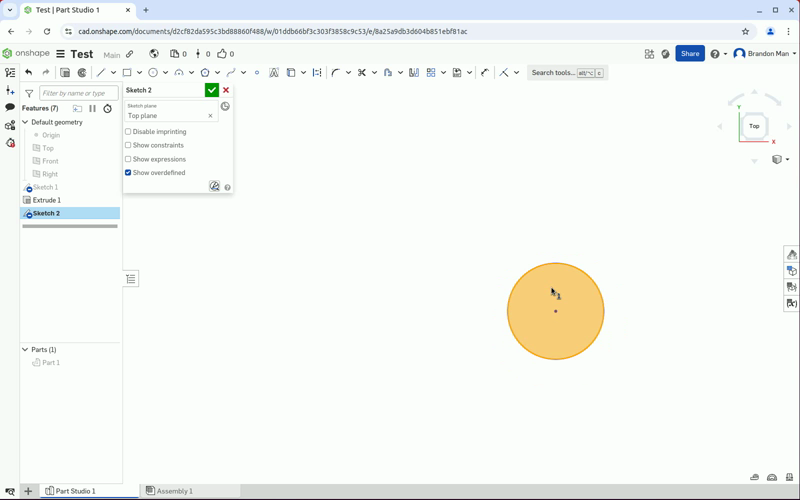
scroll(-6)
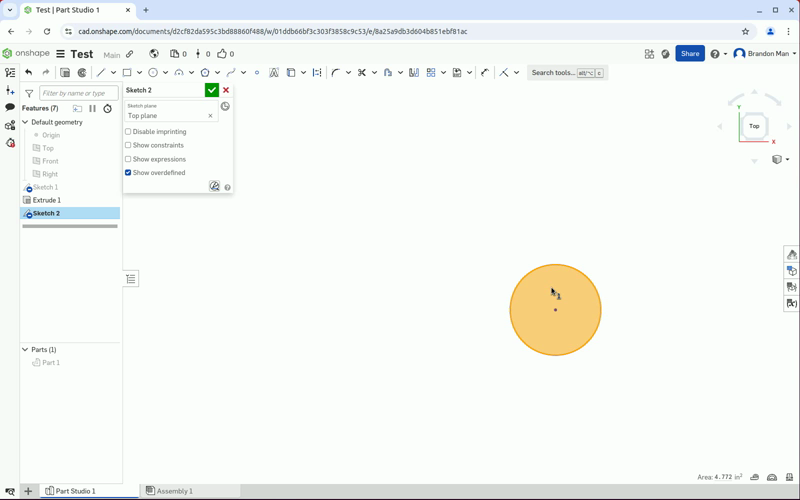
scroll(-6)
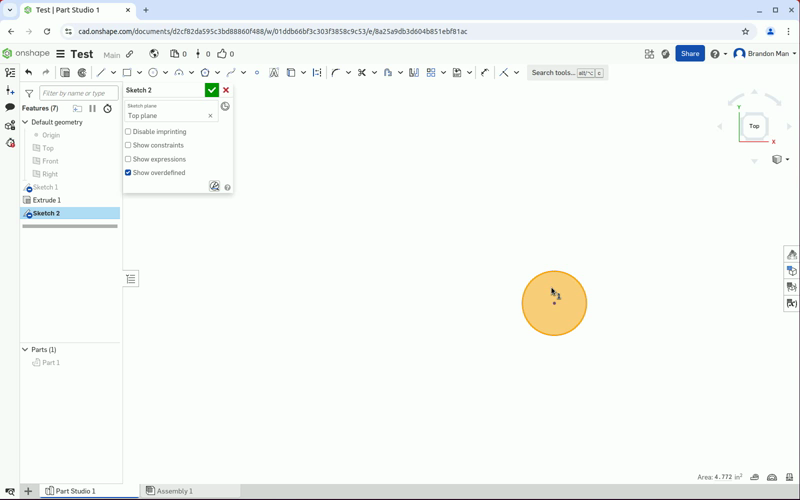
scroll(-6)
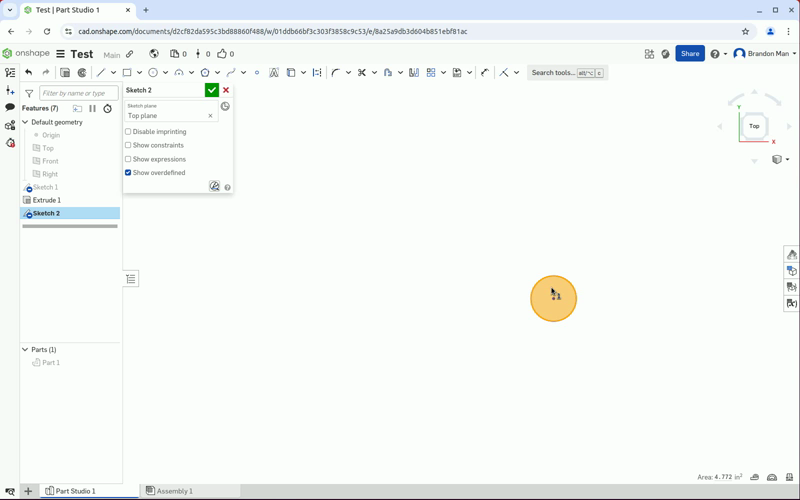
scroll(-6)
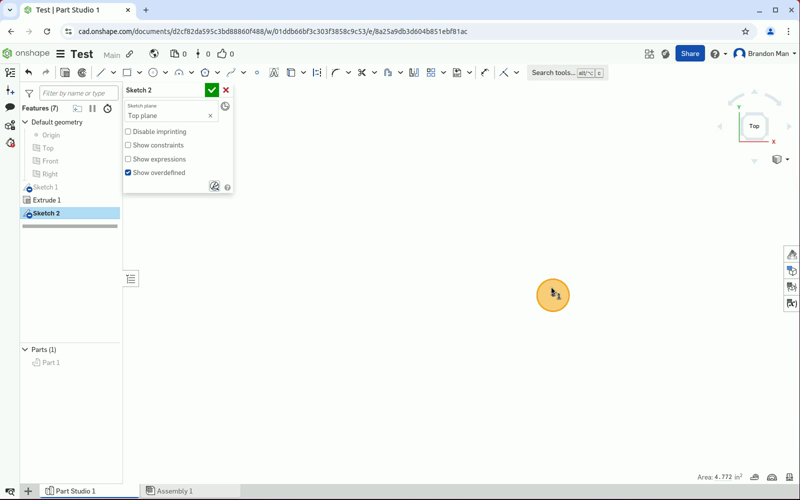
scroll(-6)
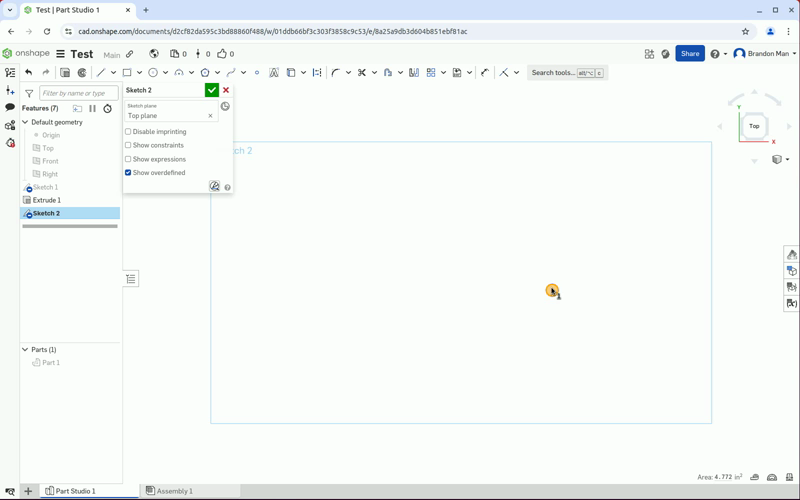
mouse_move(73, 352)
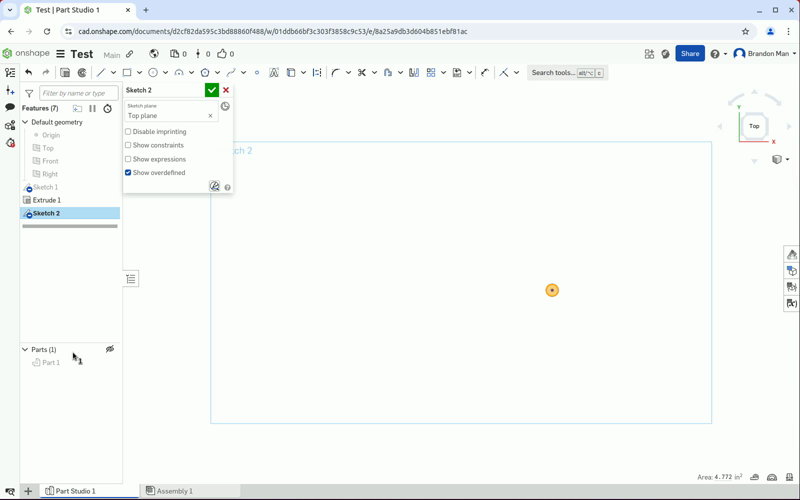
key(shift+y)
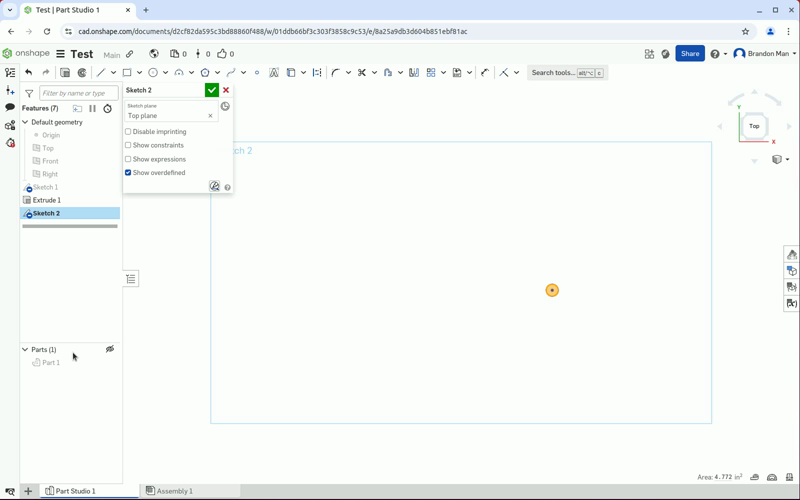
key(shift+e)
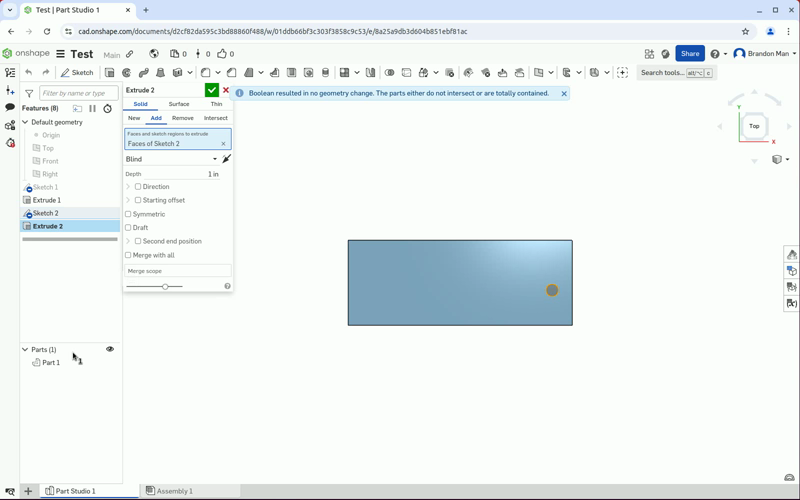
mouse_move(143, 106)
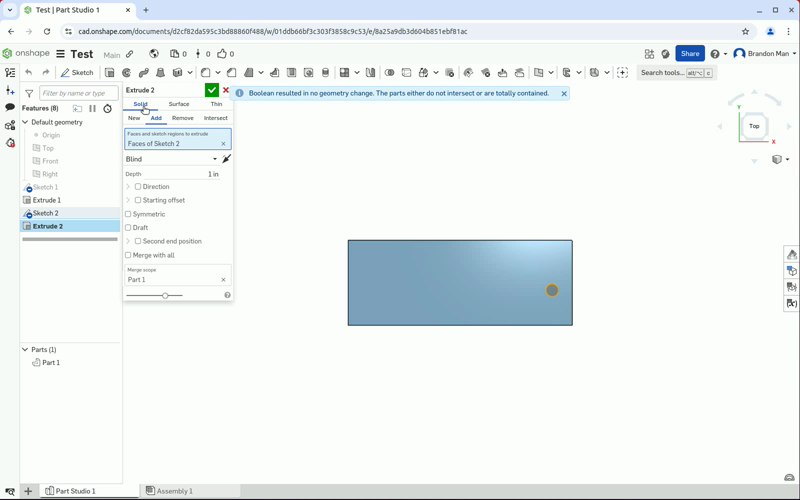
click(143, 106)
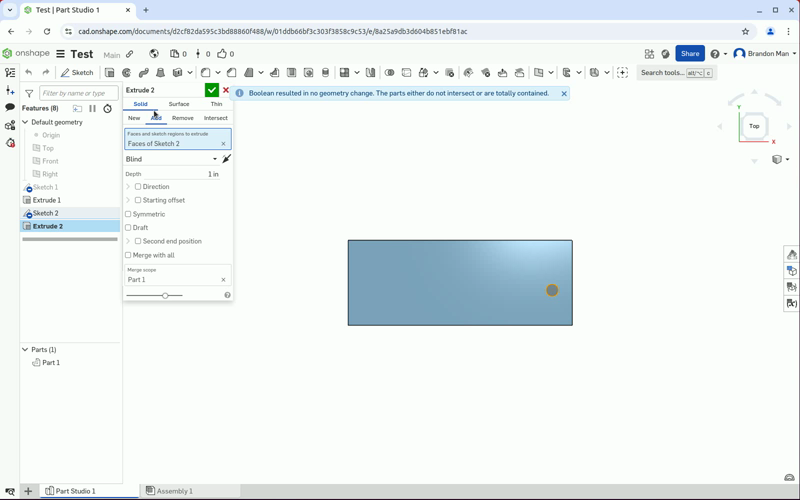
mouse_move(186, 120)
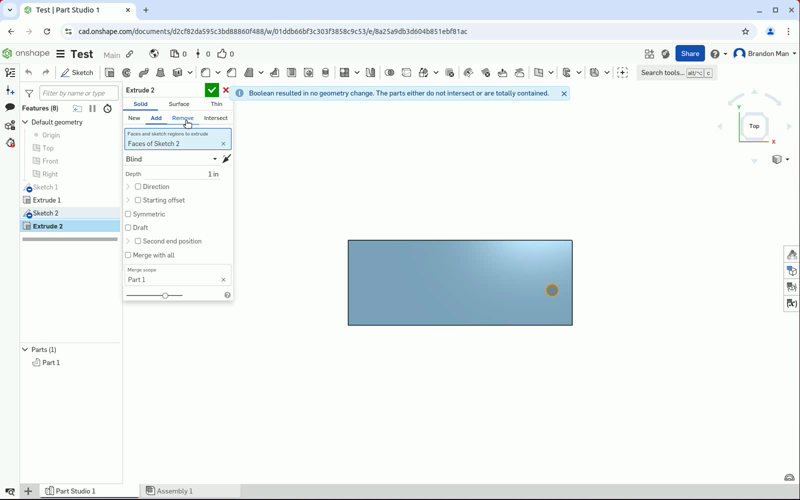
click(186, 120)
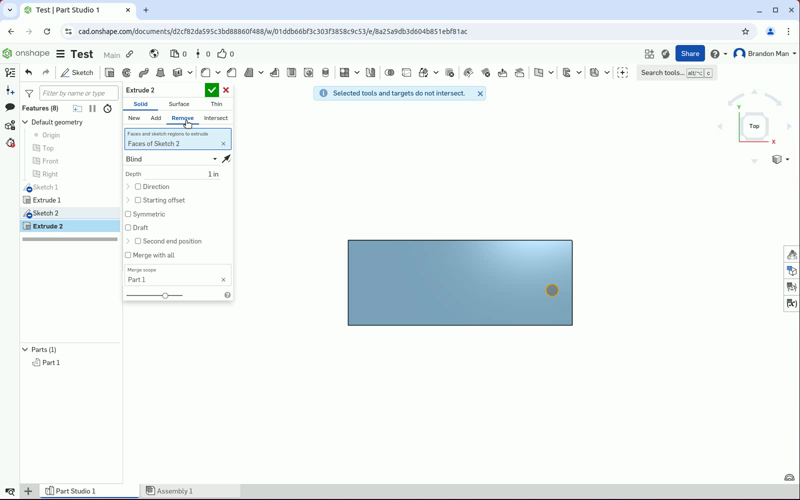
key(tab, 4)
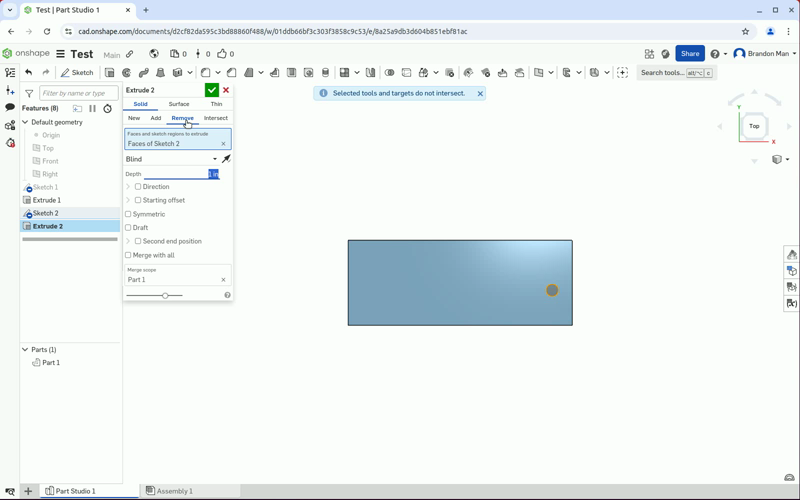
text(-4.333)
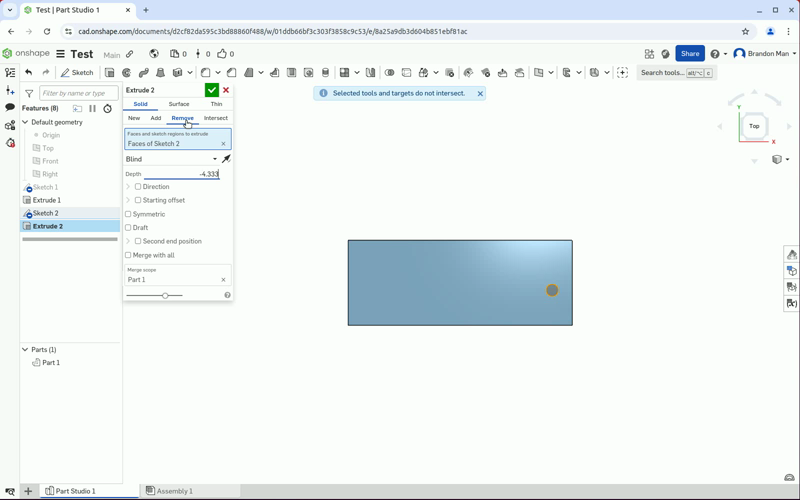
key(tab, 6)
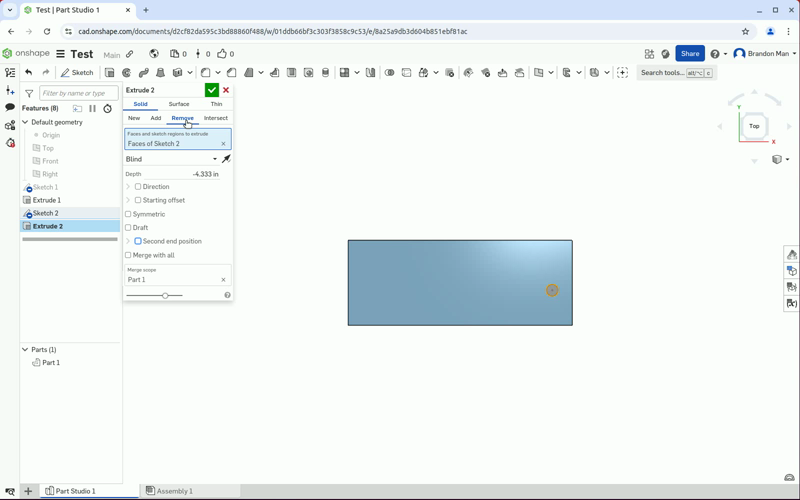
key(space)
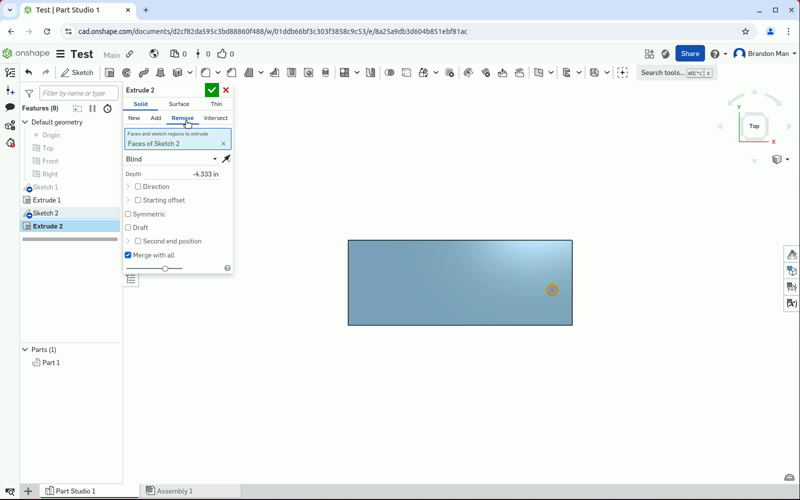
key(enter)
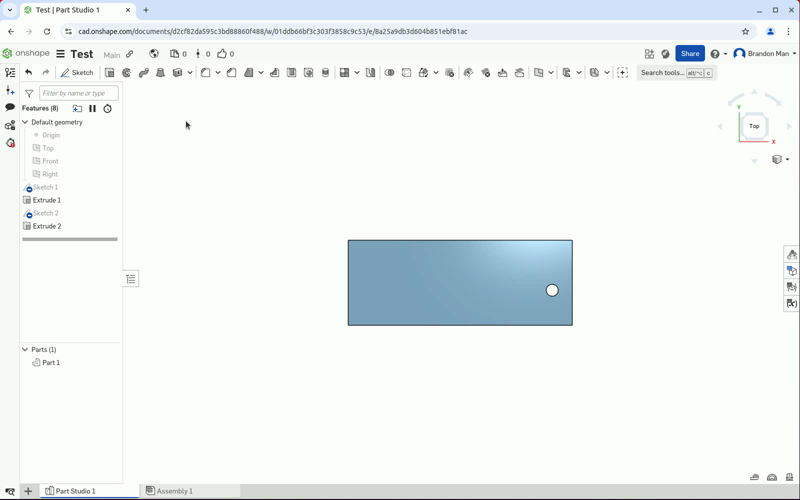
key(shift+h)
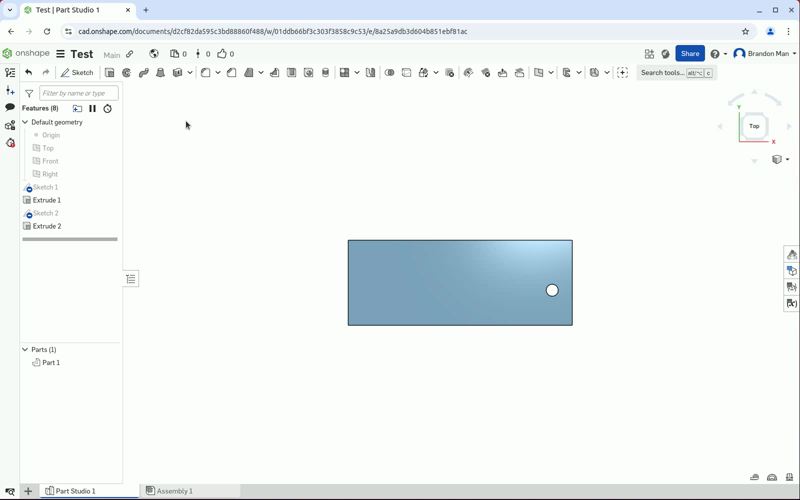
key(shift+h)
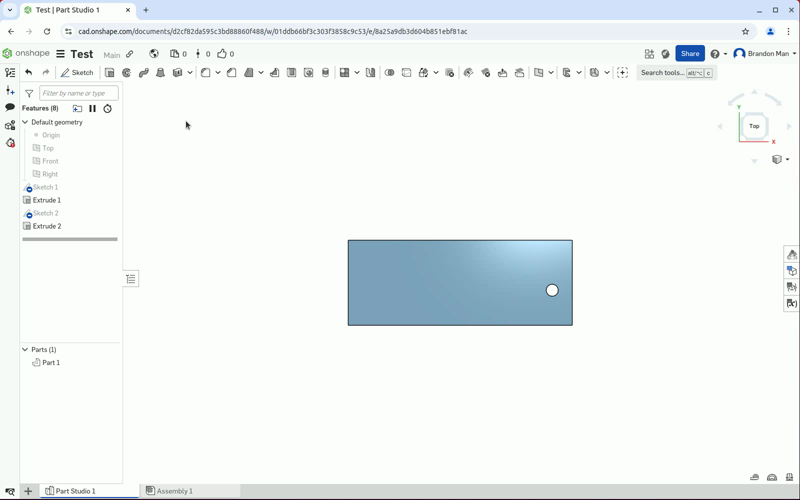
mouse_move(73, 189)
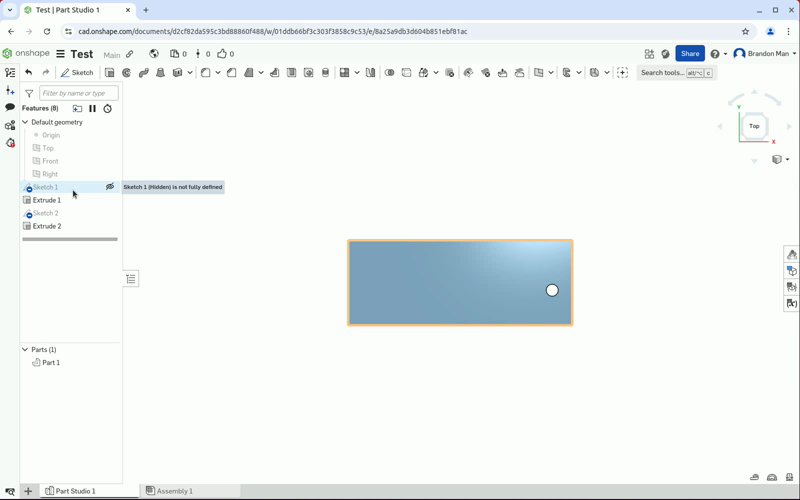
click(73, 189)
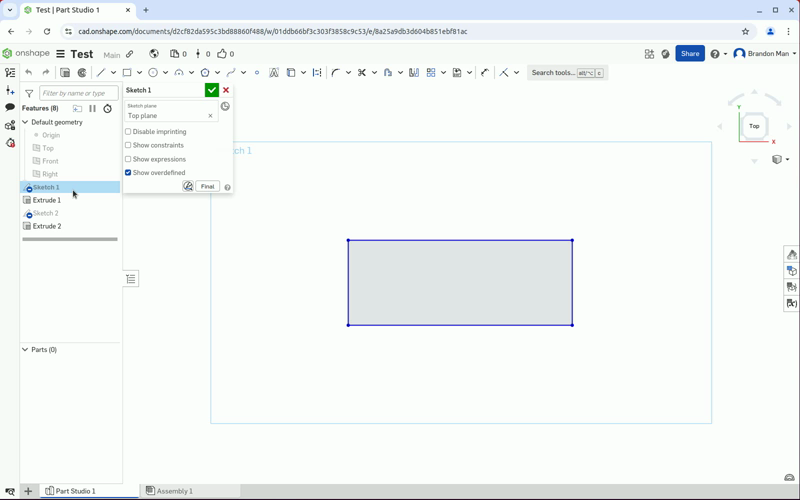
mouse_move(229, 92)
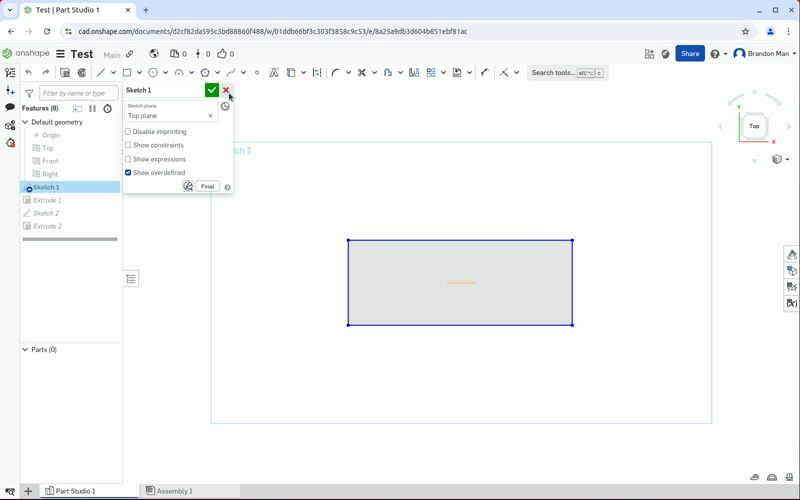
click(229, 92)
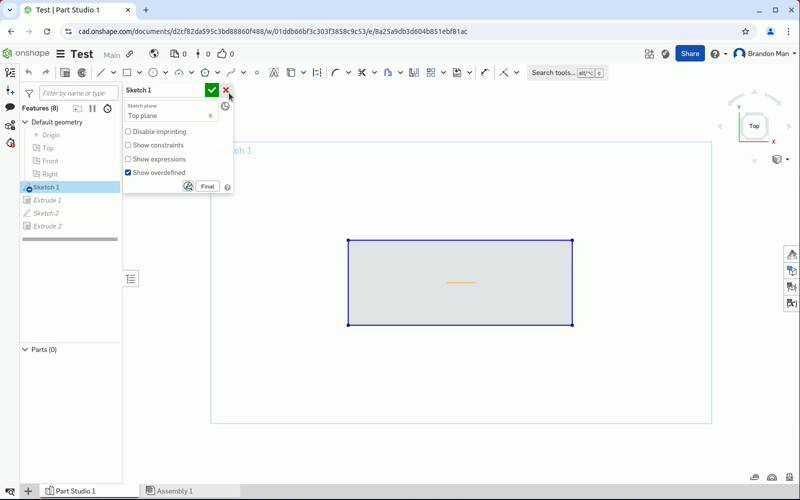
key(shift+s)
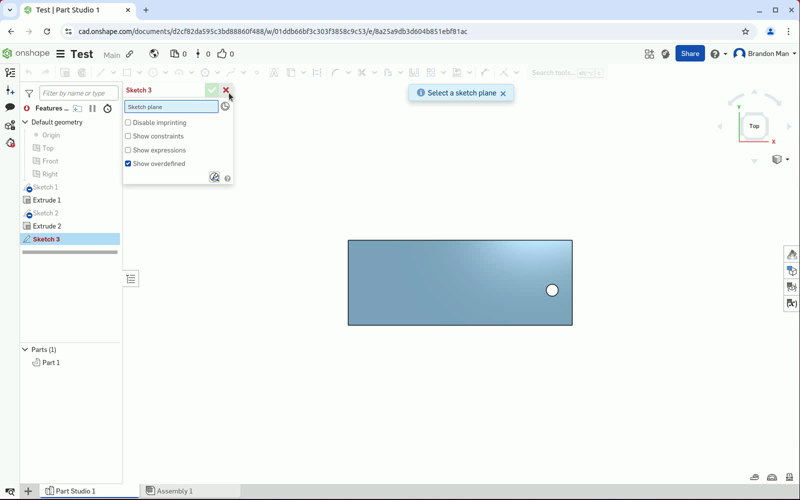
mouse_move(73, 150)
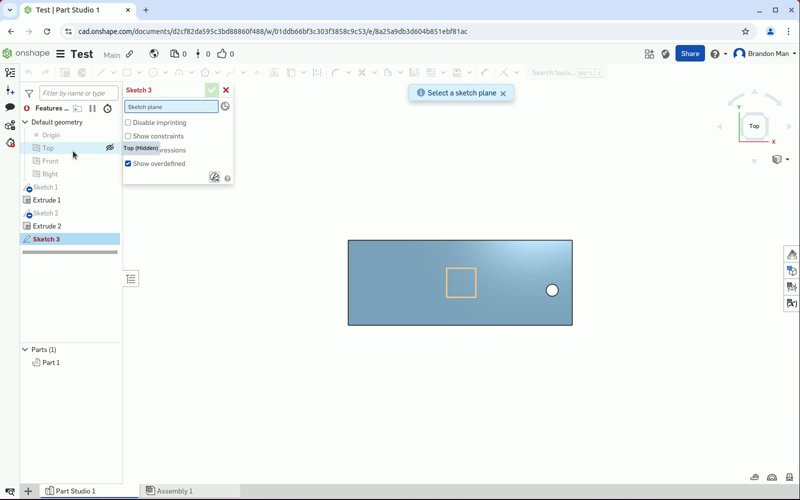
click(73, 150)
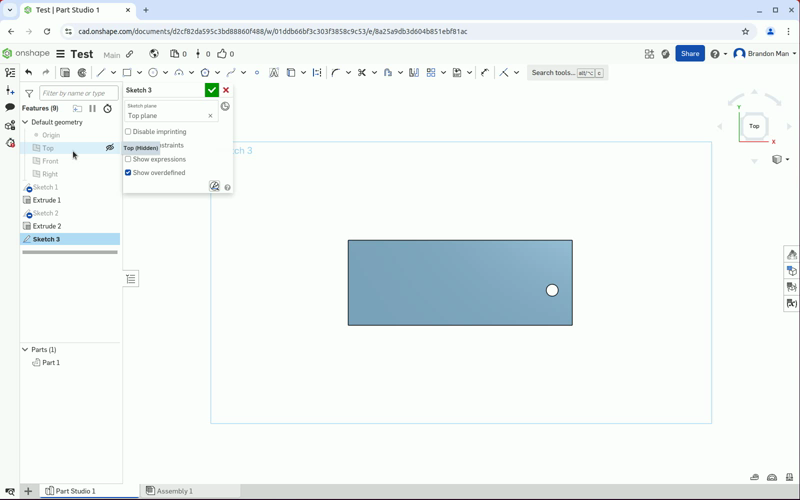
mouse_move(73, 352)
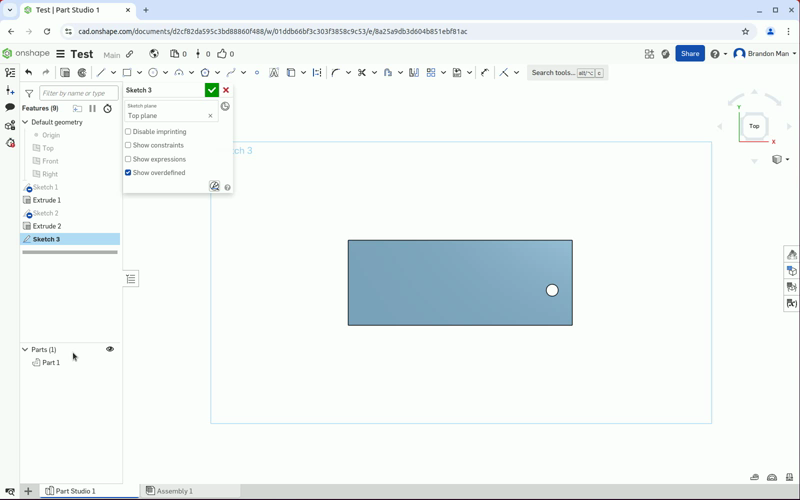
key(y)
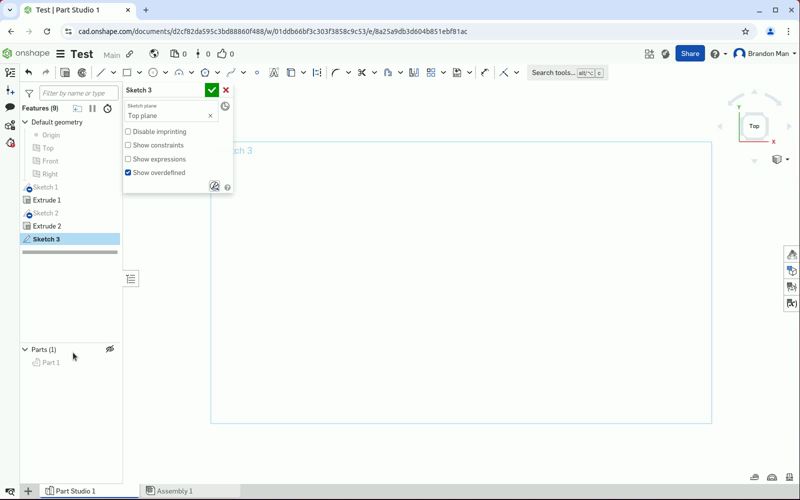
key(c)
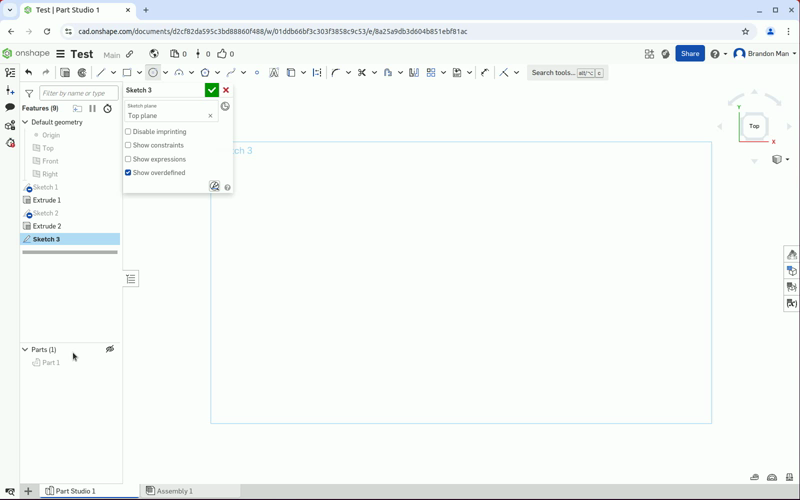
key_down(shift)
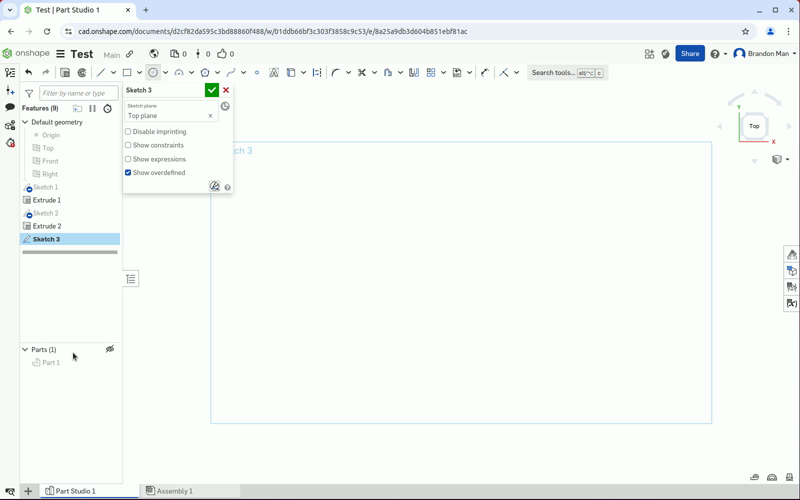
mouse_move(369, 290)
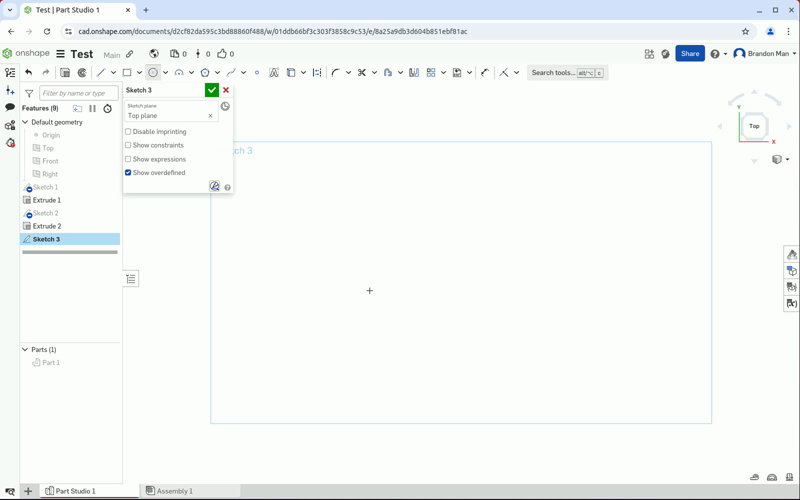
click(369, 290)
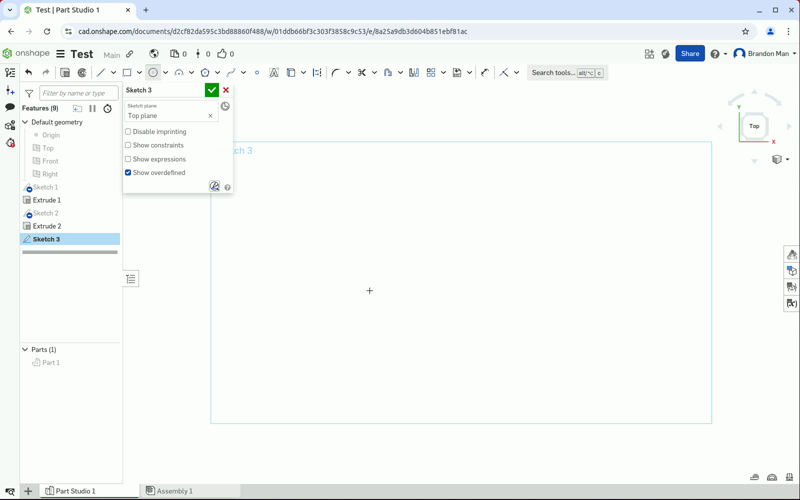
key_up(shift)
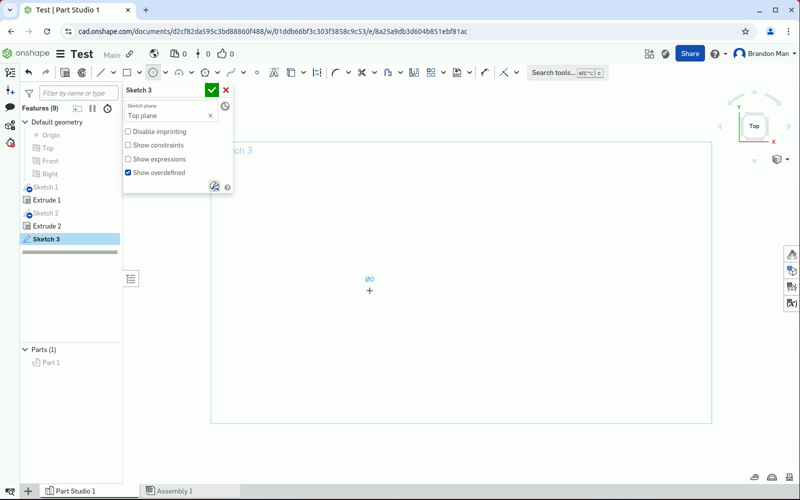
mouse_move(375, 290)
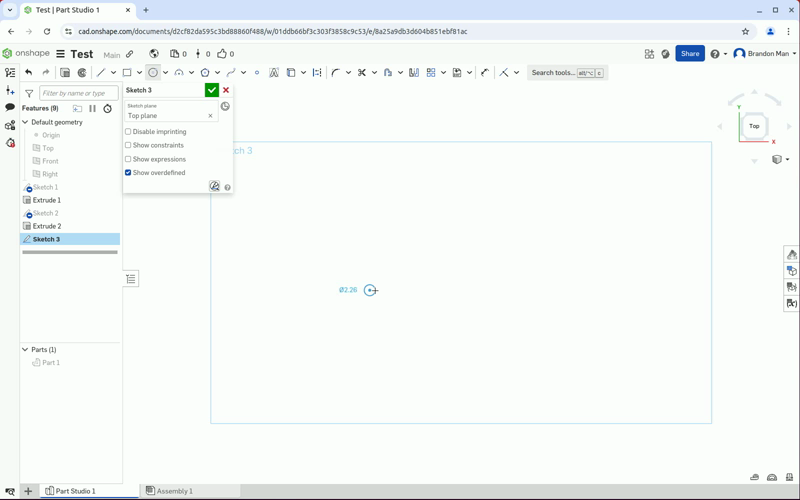
click(375, 290)
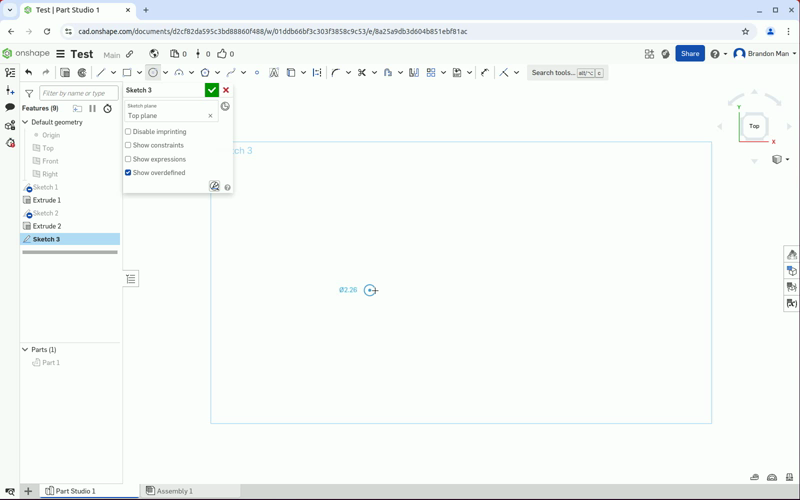
key(esc)
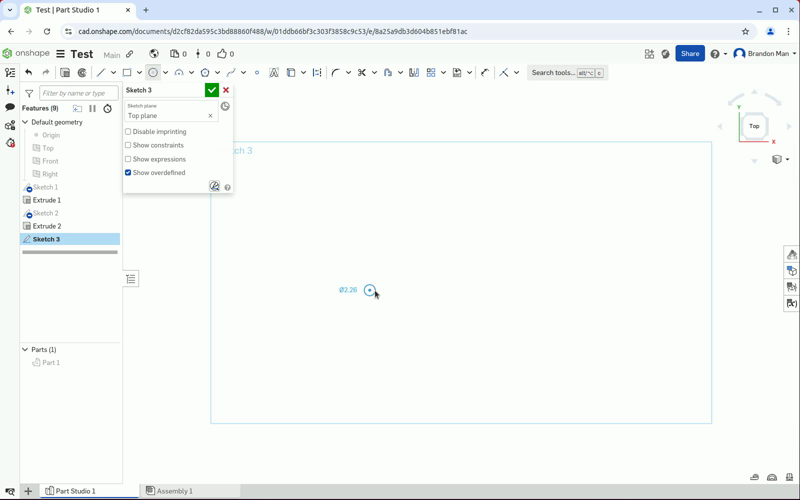
mouse_move(367, 294)
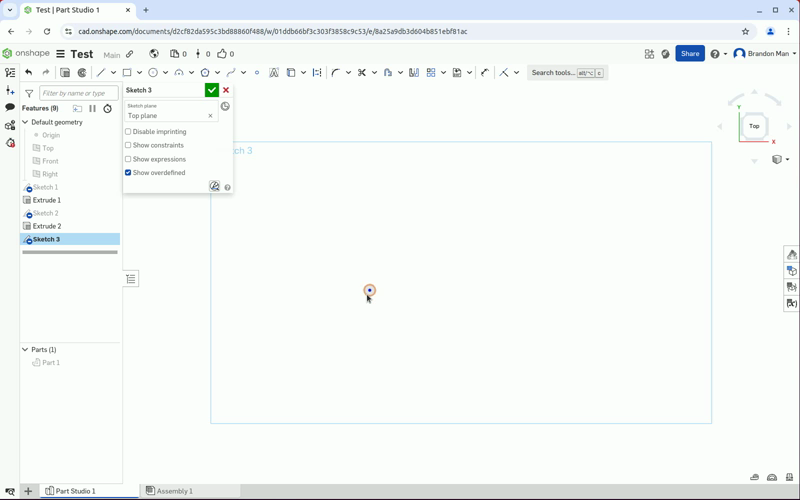
scroll(6)
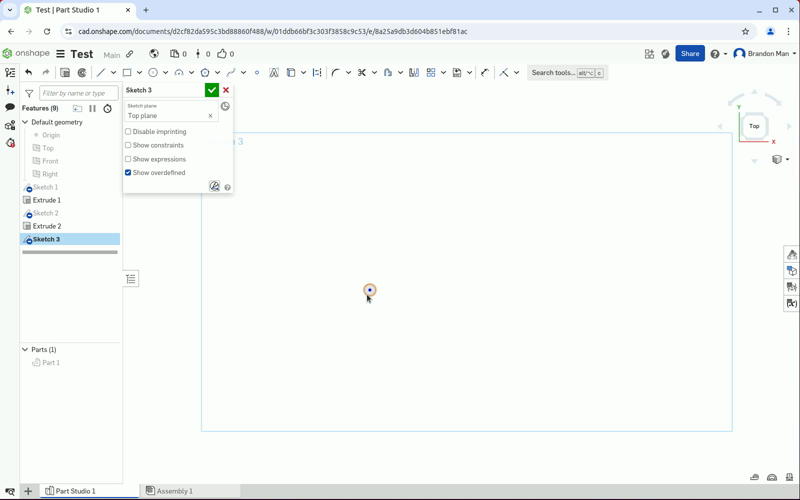
scroll(6)
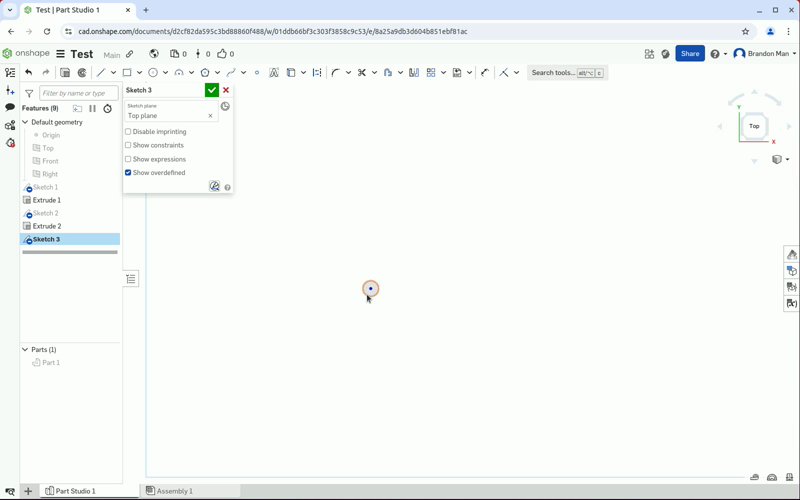
scroll(6)
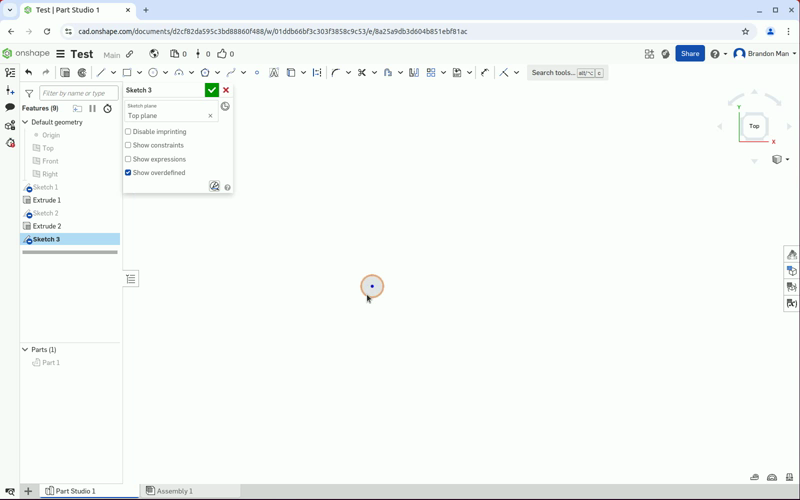
scroll(6)
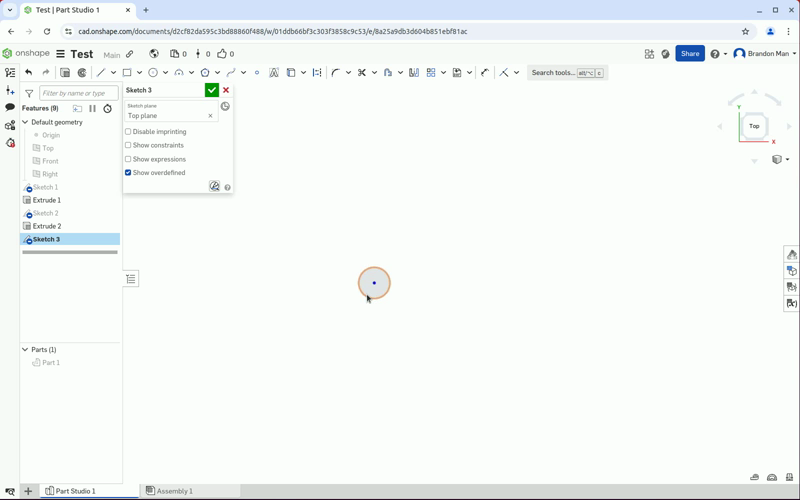
scroll(6)
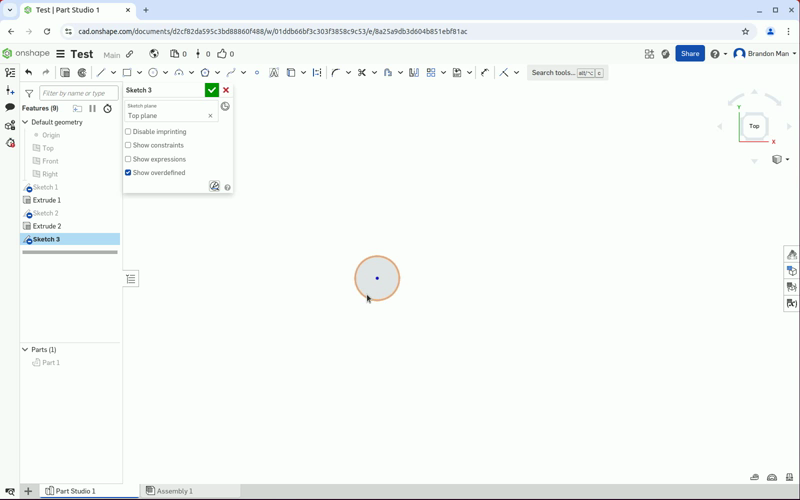
scroll(6)
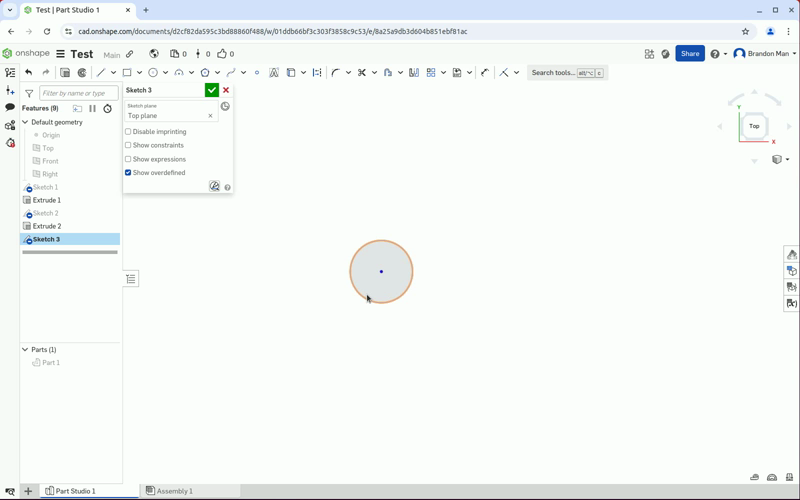
scroll(6)
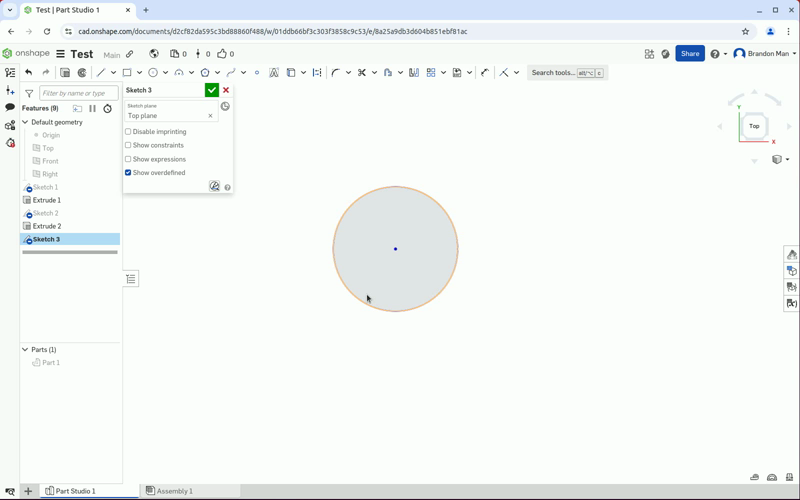
click(367, 294)
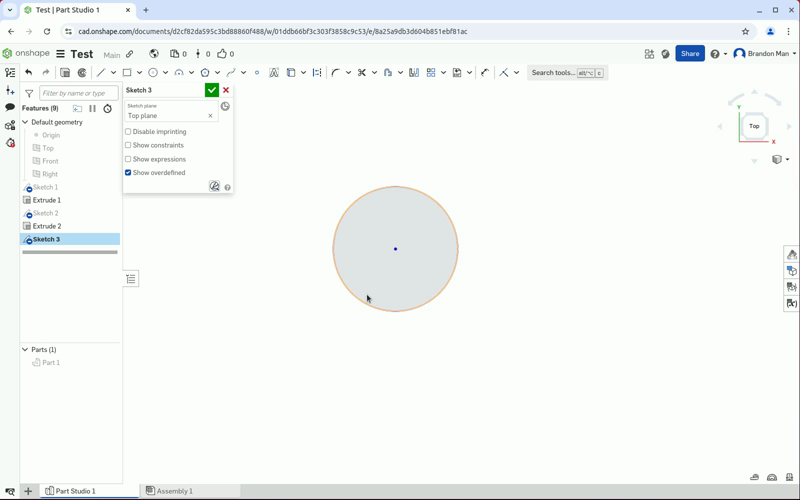
scroll(-6)
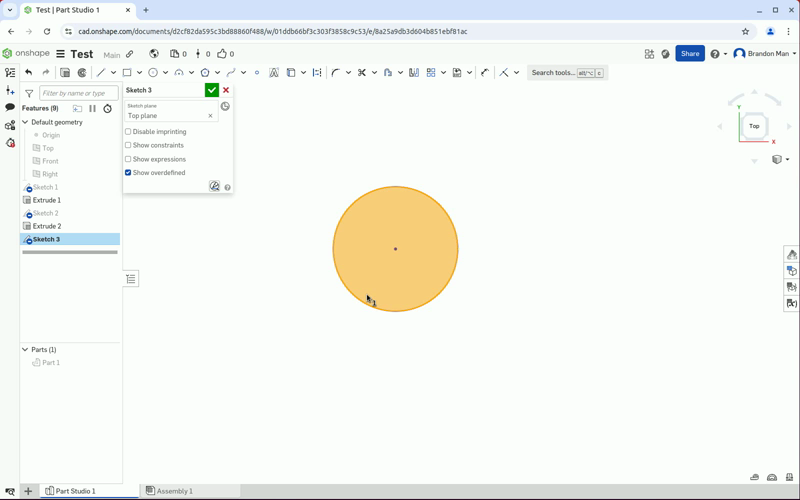
scroll(-6)
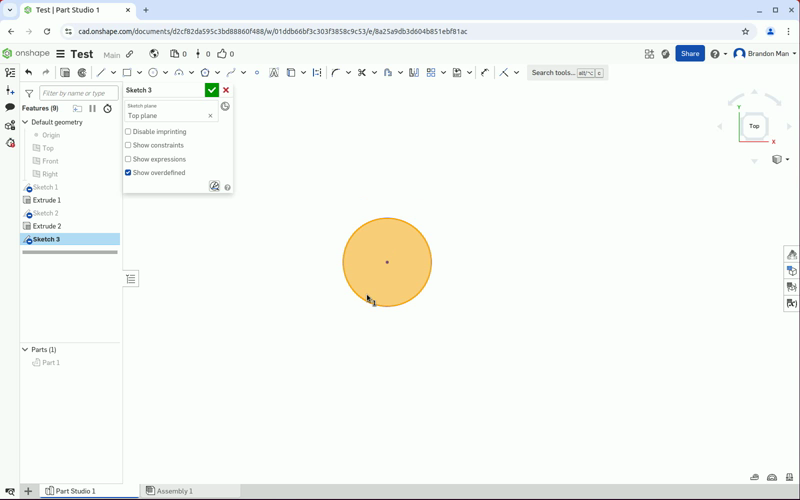
scroll(-6)
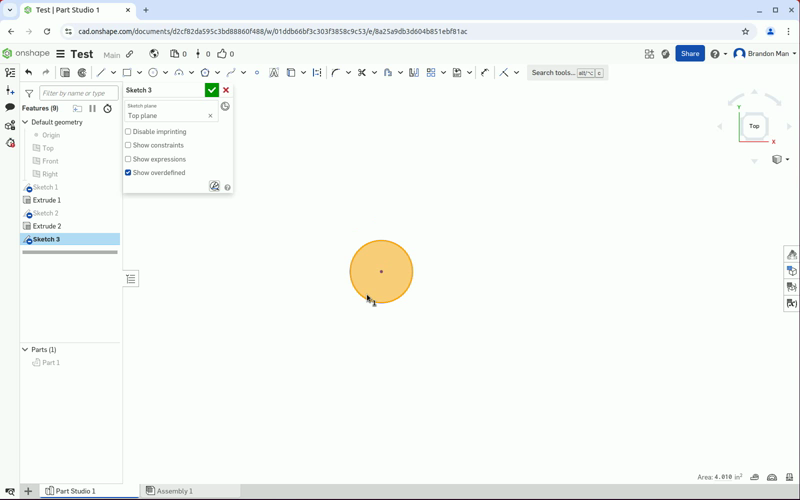
scroll(-6)
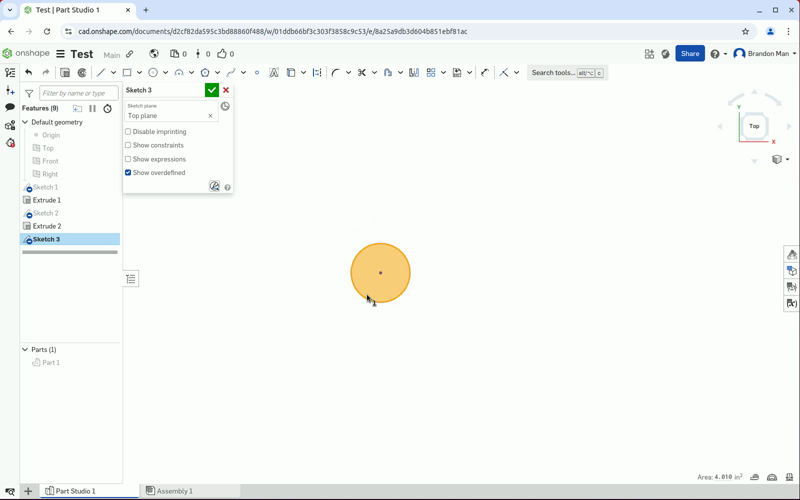
scroll(-6)
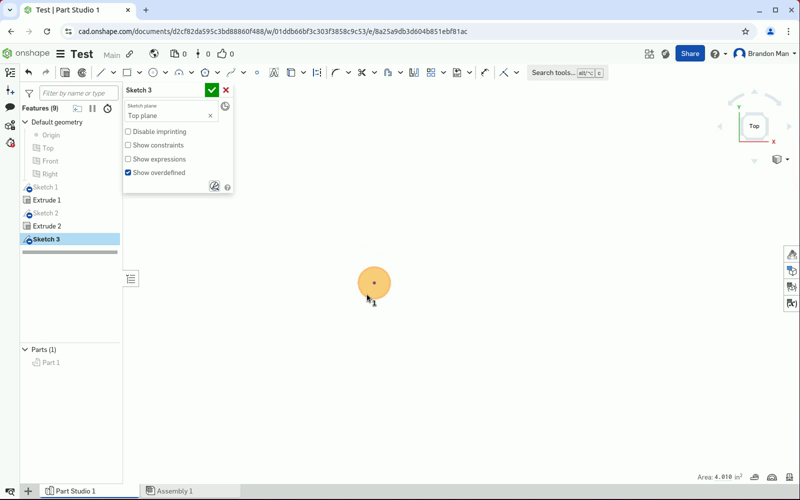
scroll(-6)
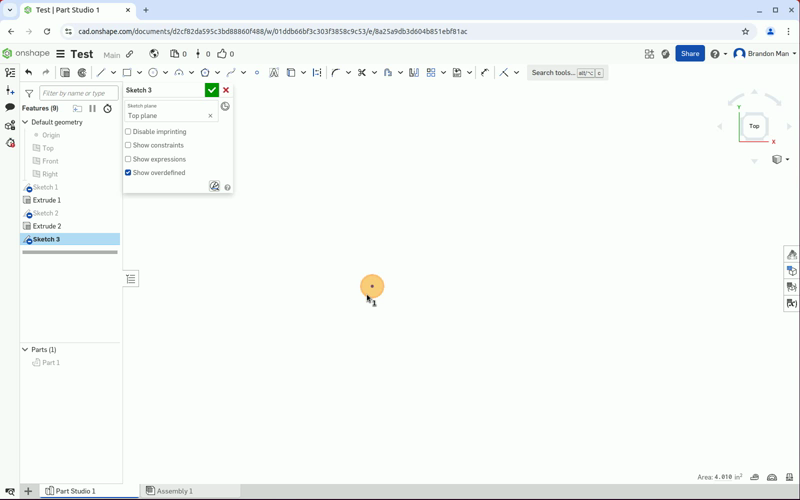
scroll(-6)
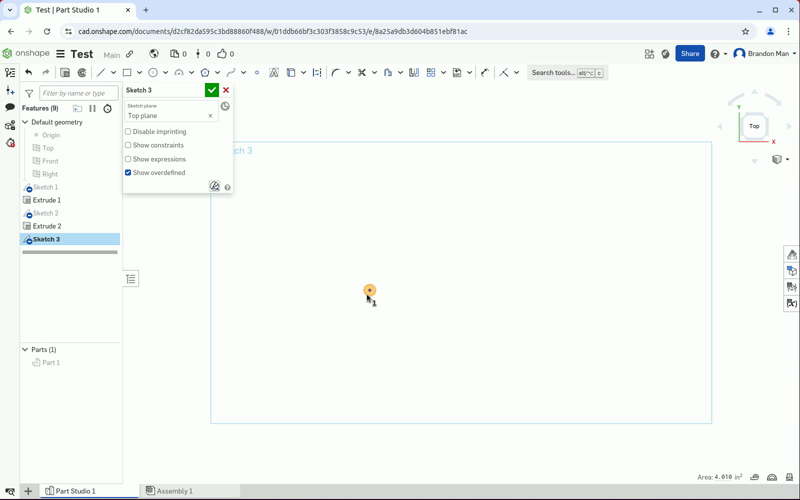
mouse_move(73, 352)
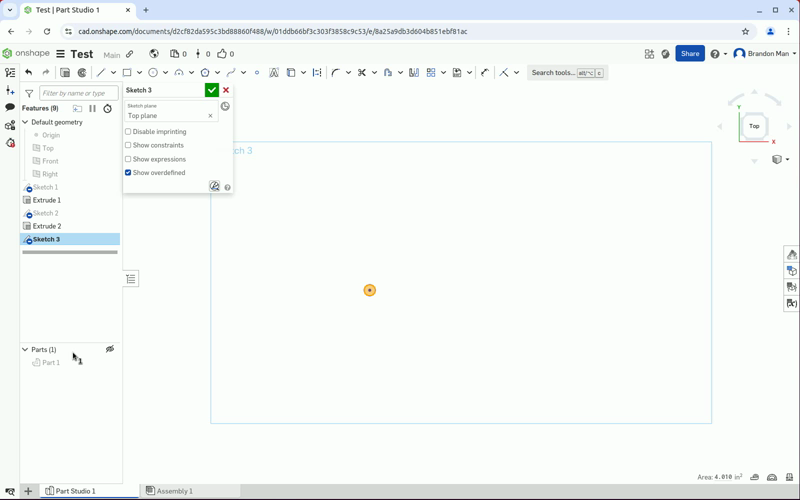
key(shift+y)
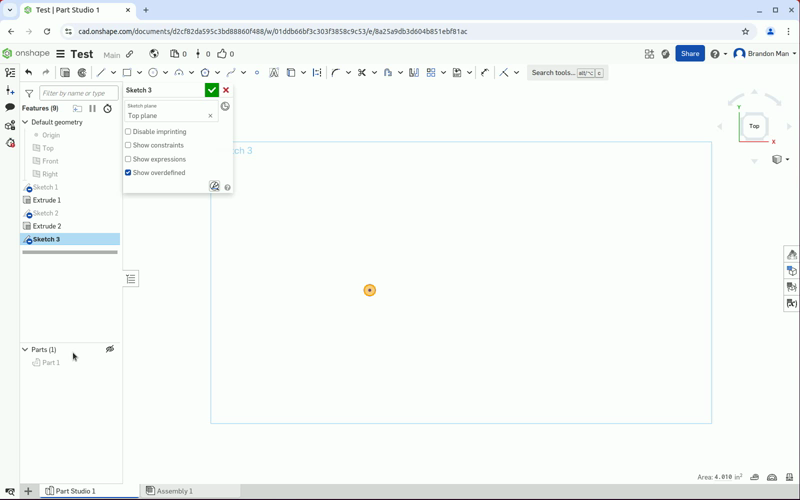
key(shift+e)
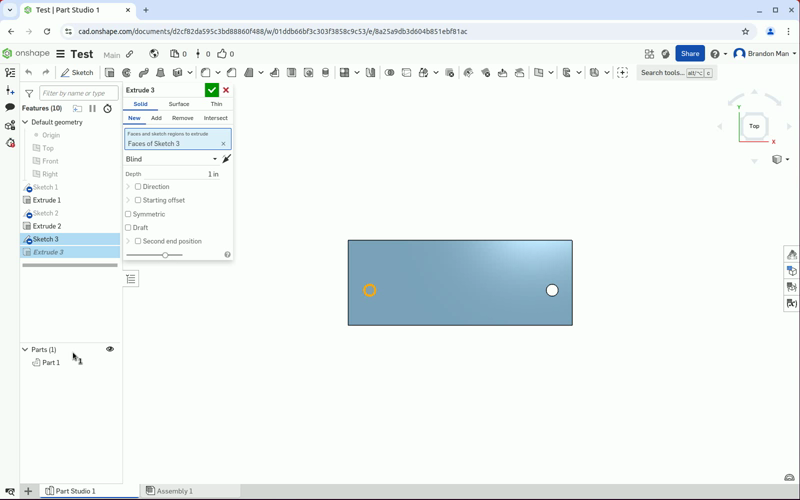
mouse_move(143, 106)
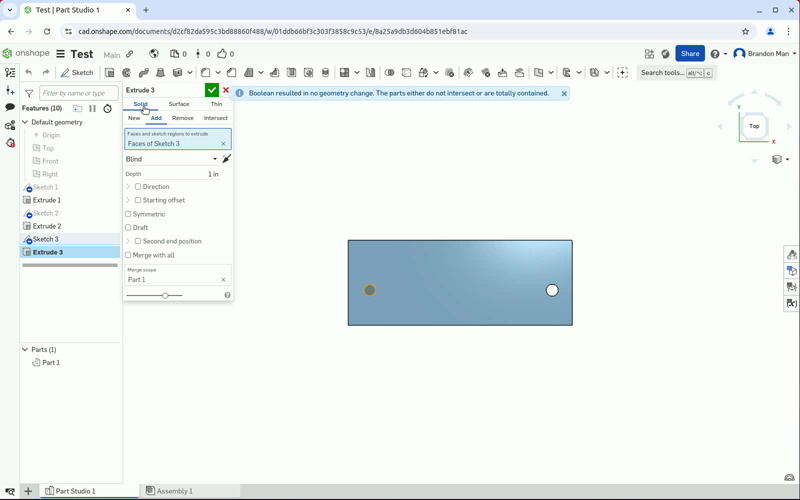
click(143, 106)
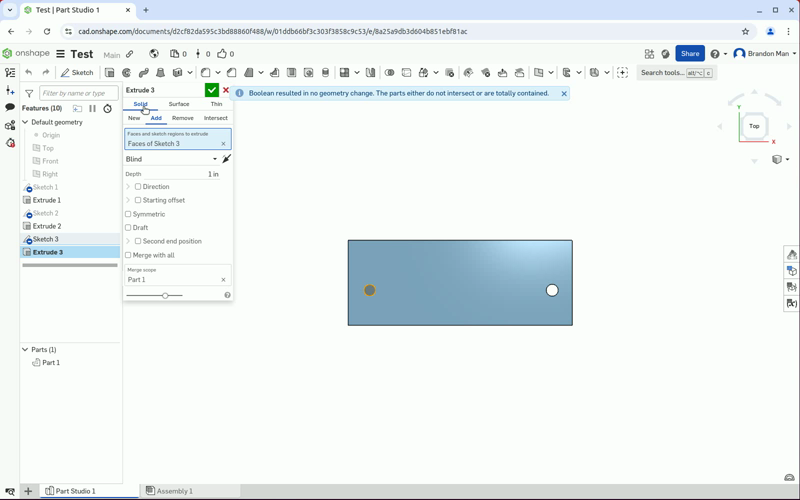
mouse_move(186, 120)
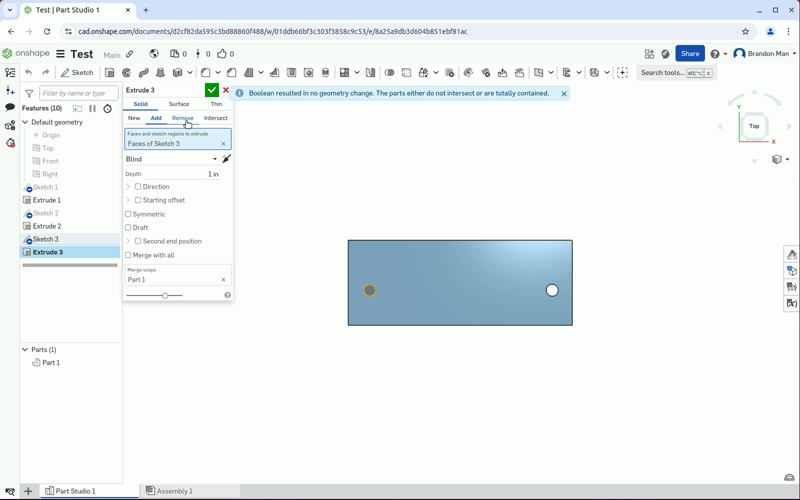
click(186, 120)
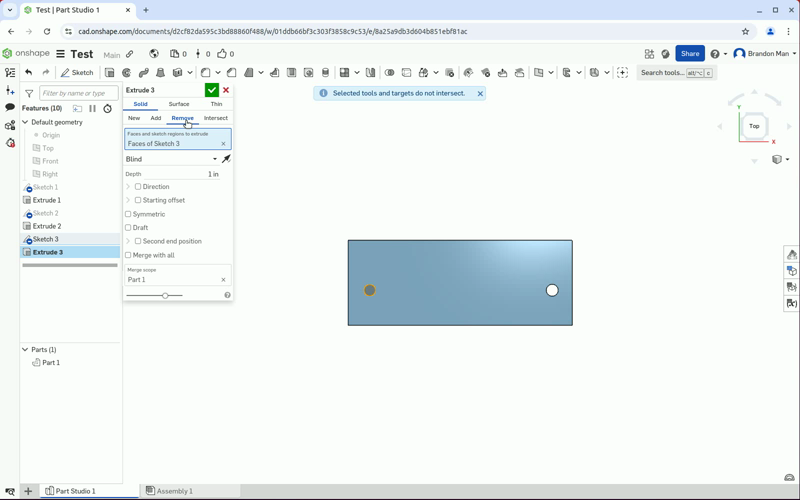
key(tab, 4)
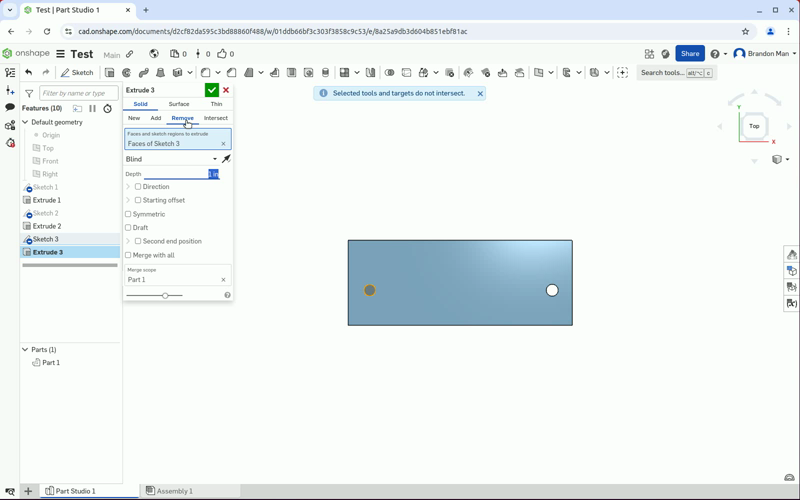
text(-4.333)
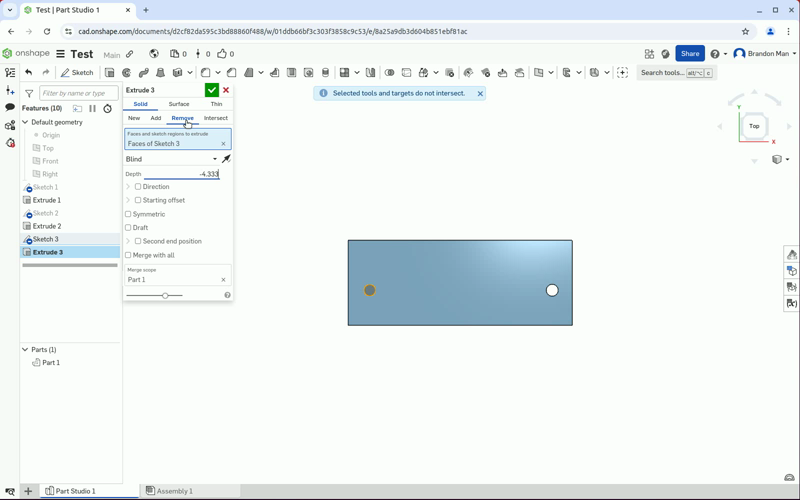
key(tab, 6)
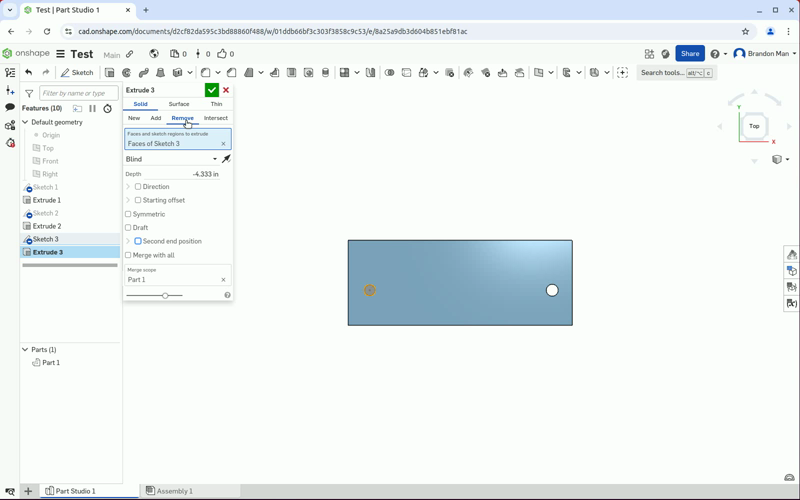
key(space)
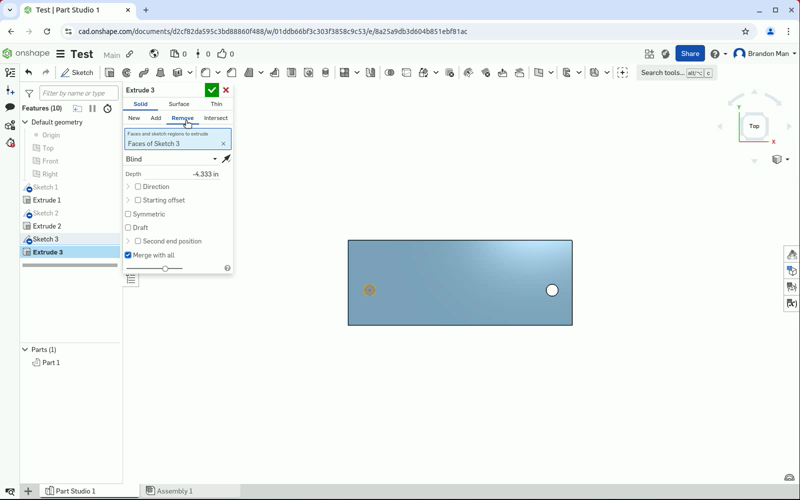
key(enter)
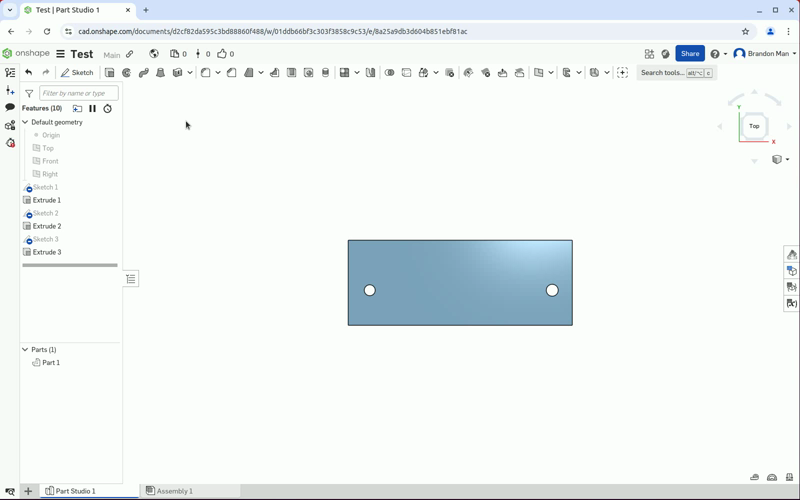
key(shift+h)
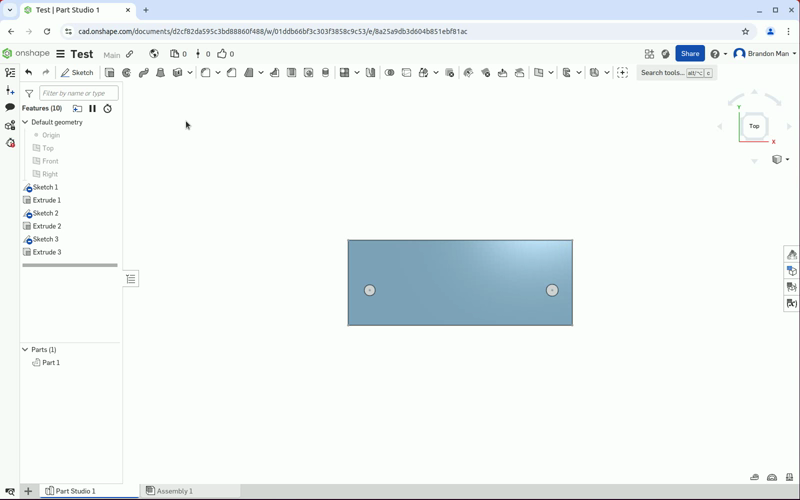
key(shift+h)
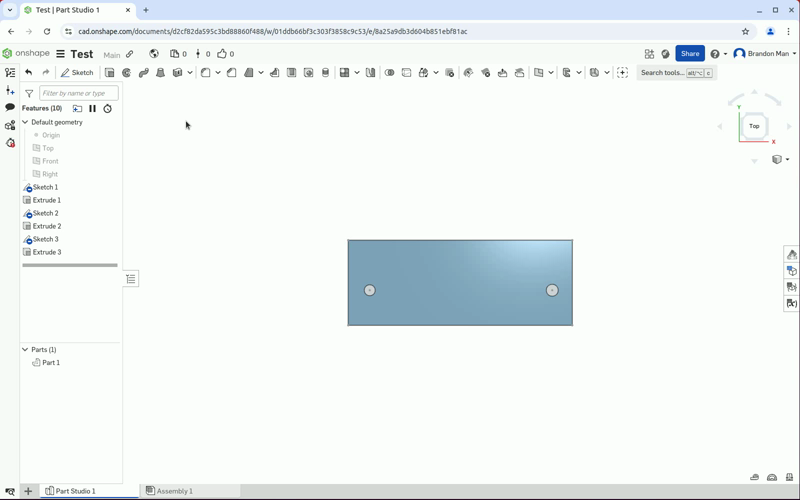
key(shift+7)
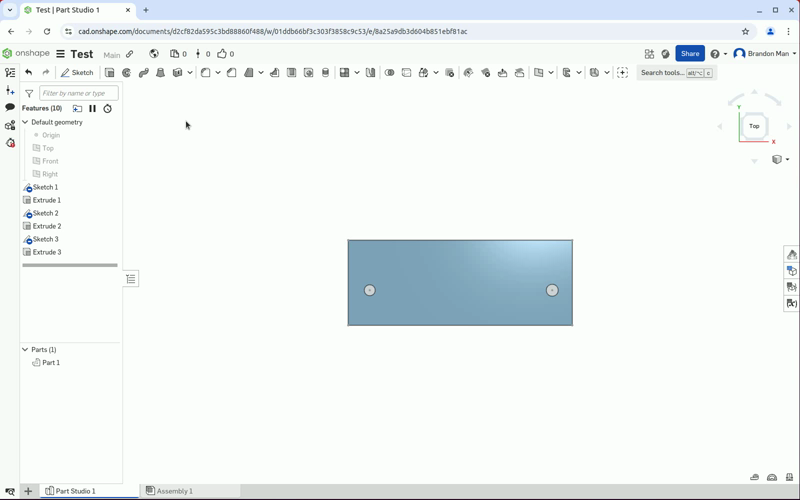
key(up, 3)
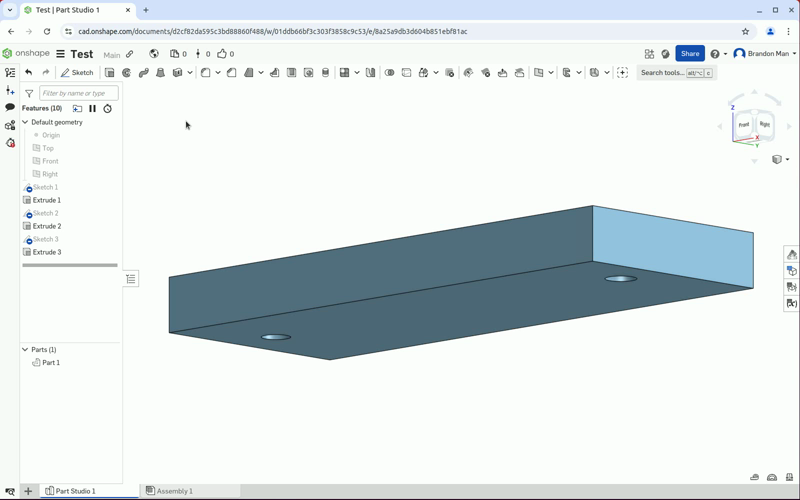
key(left, 3)
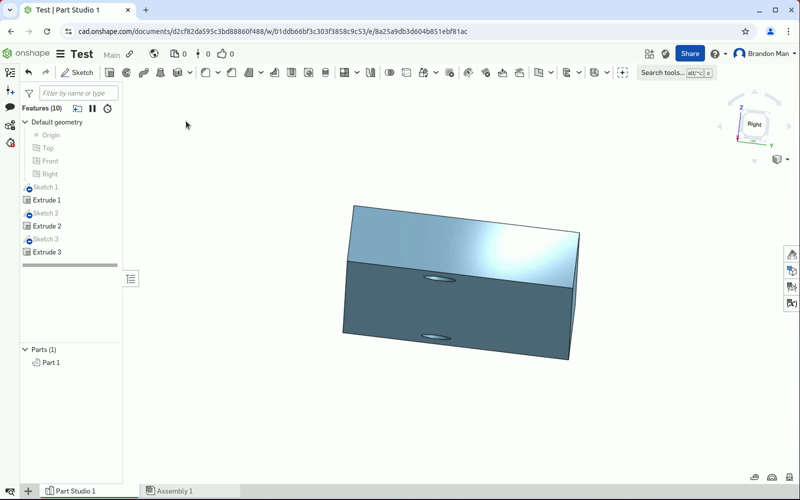
key(right, 3)
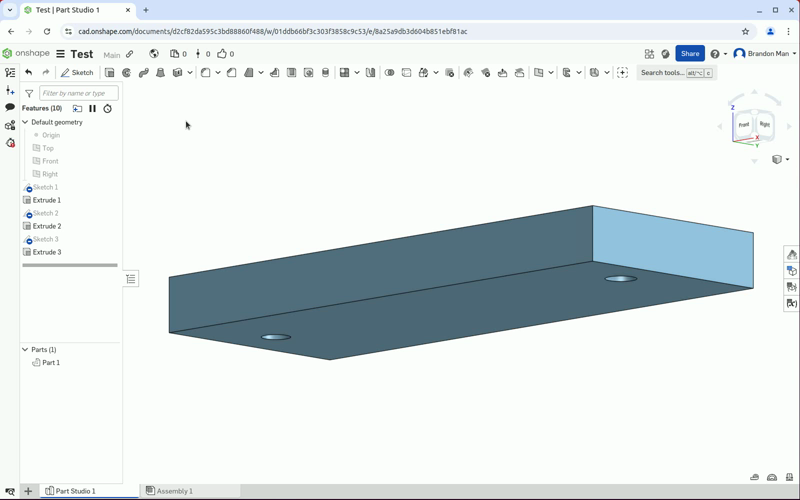
key(down, 3)
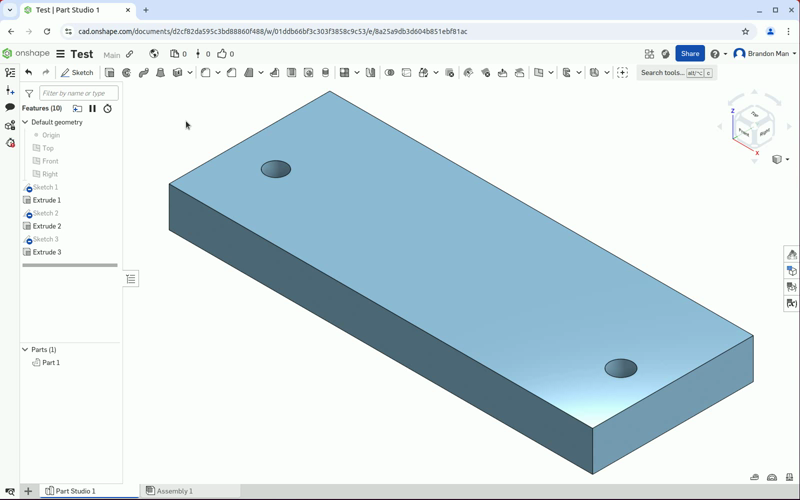
mouse_move(73, 189)
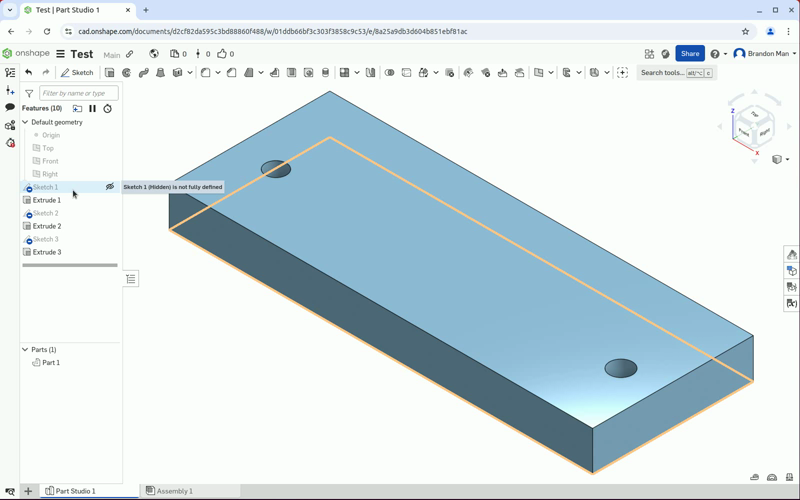
click(73, 189)